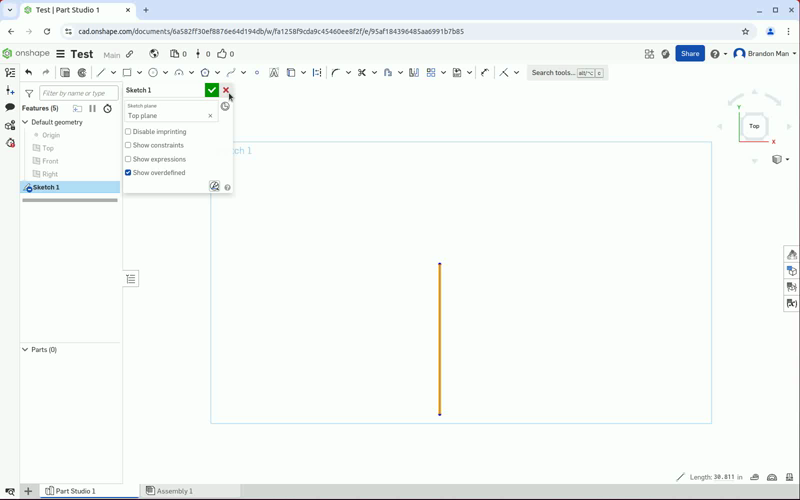
key(shift+h)
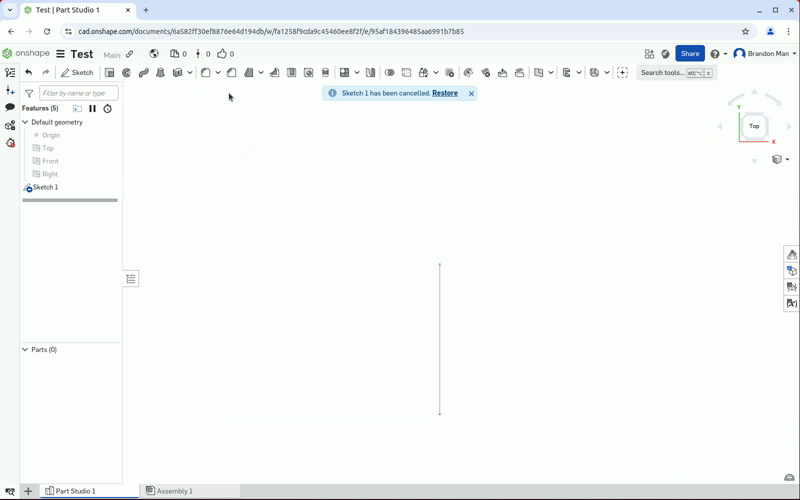
key(shift+s)
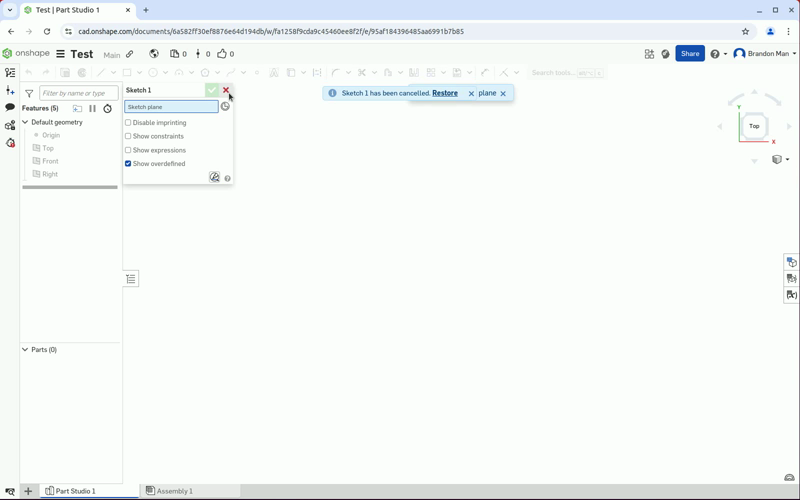
mouse_move(73, 150)
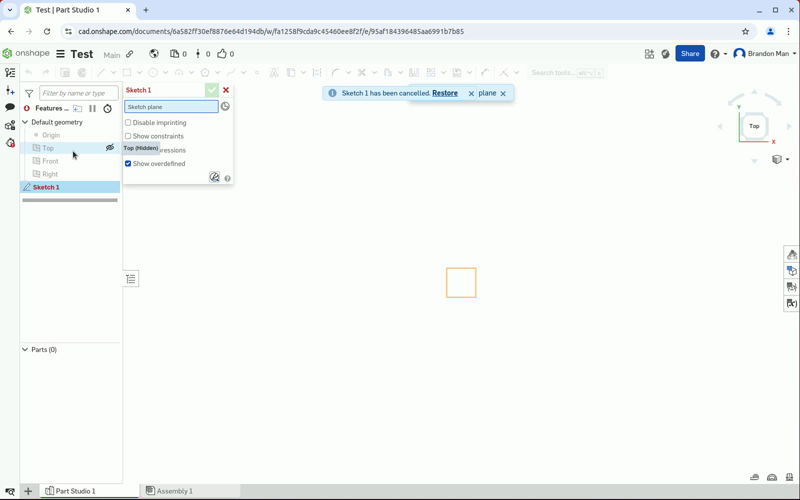
click(73, 150)
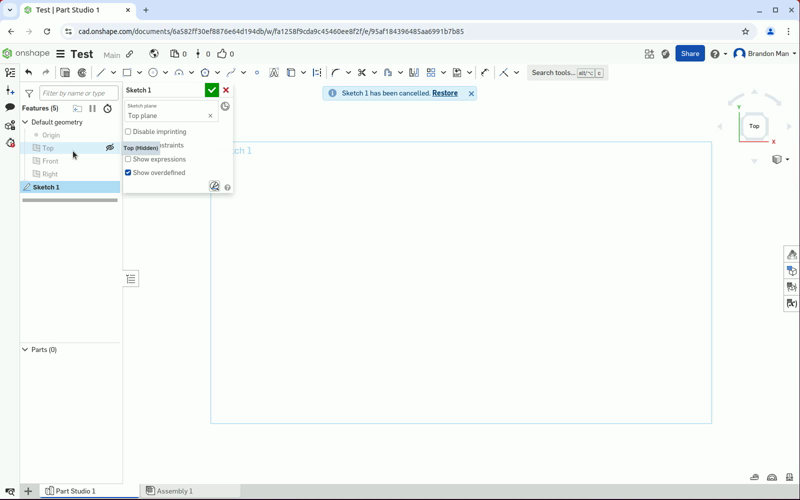
mouse_move(73, 352)
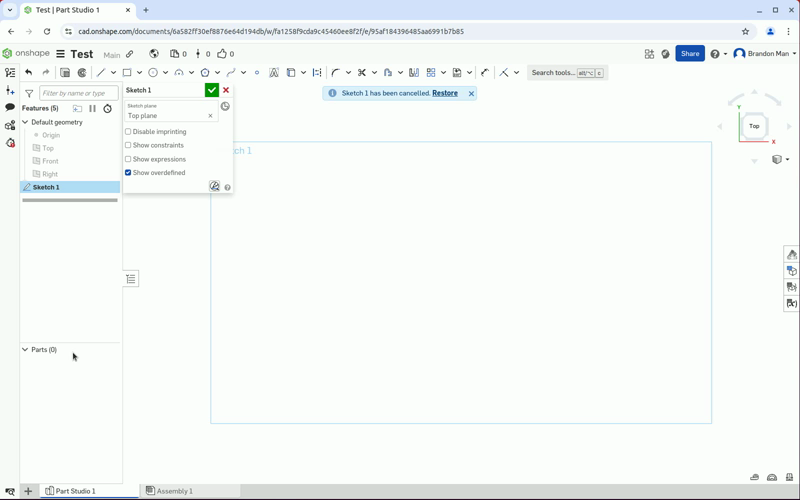
key(y)
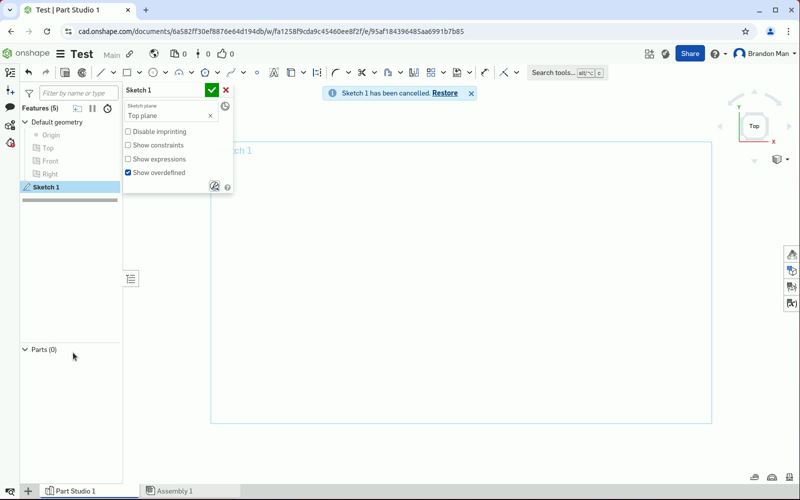
key(l)
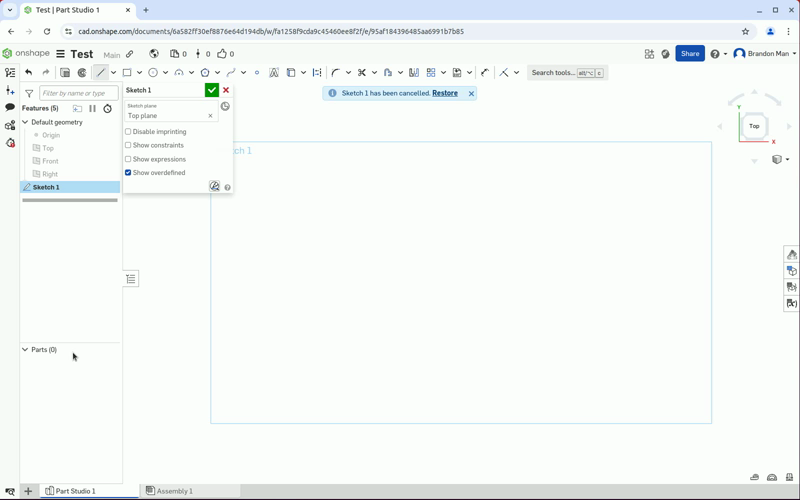
key_down(shift)
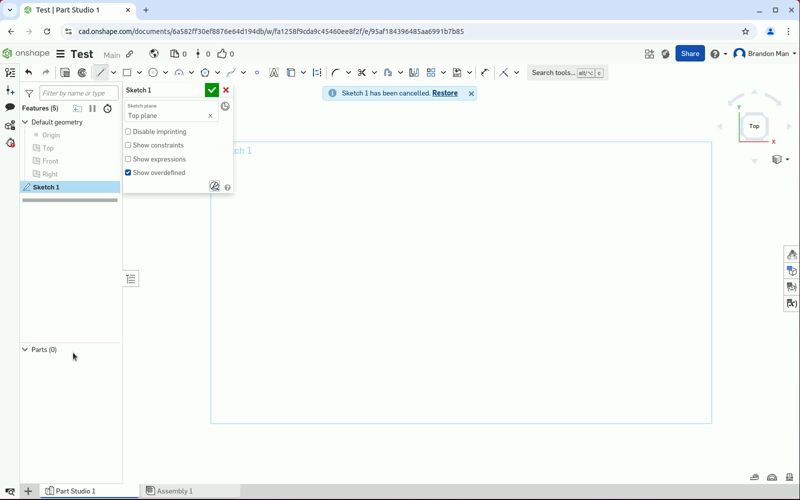
mouse_move(460, 307)
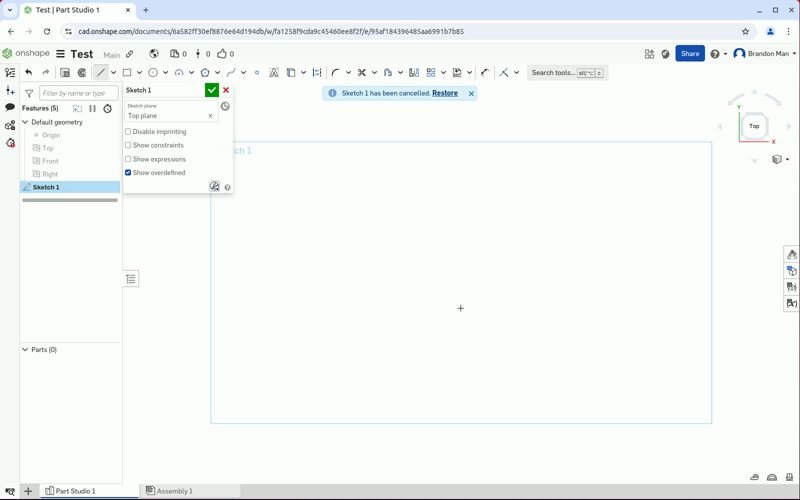
click(460, 307)
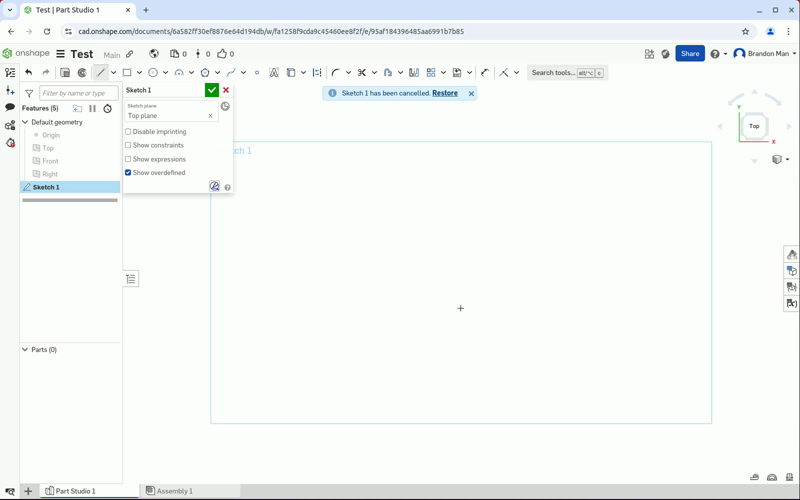
key_up(shift)
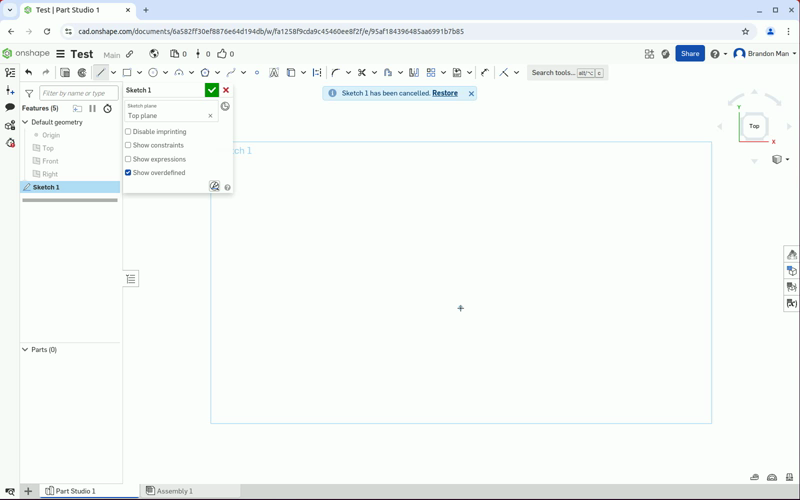
key_down(shift)
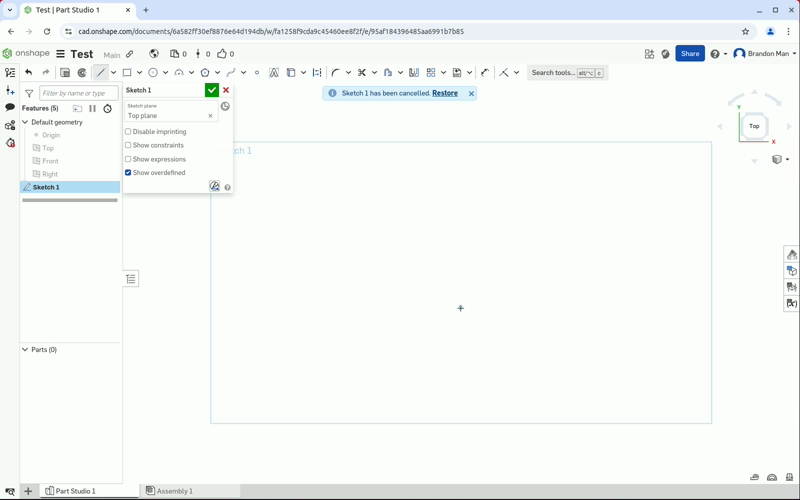
mouse_move(549, 307)
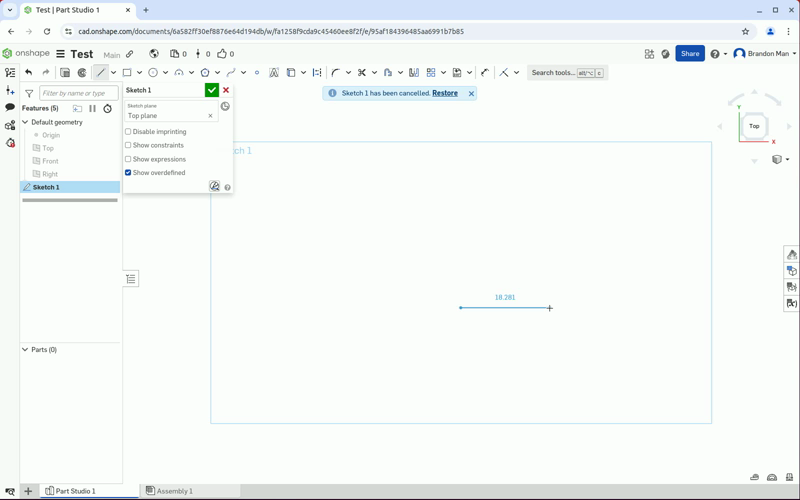
click(549, 307)
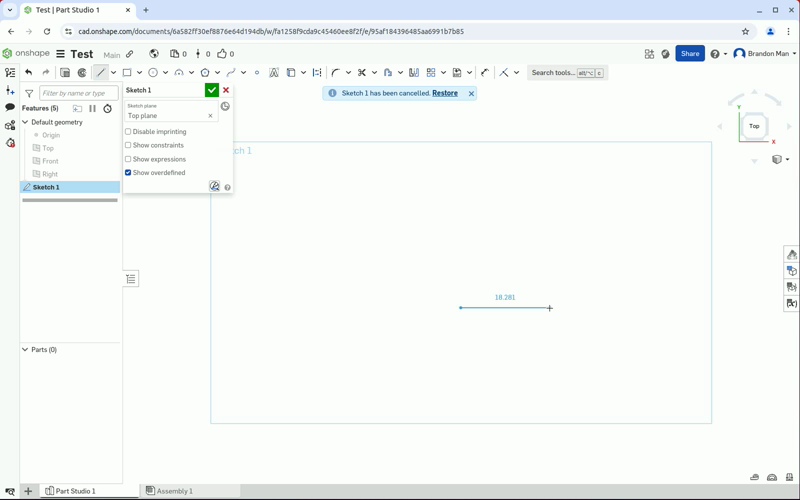
key_up(shift)
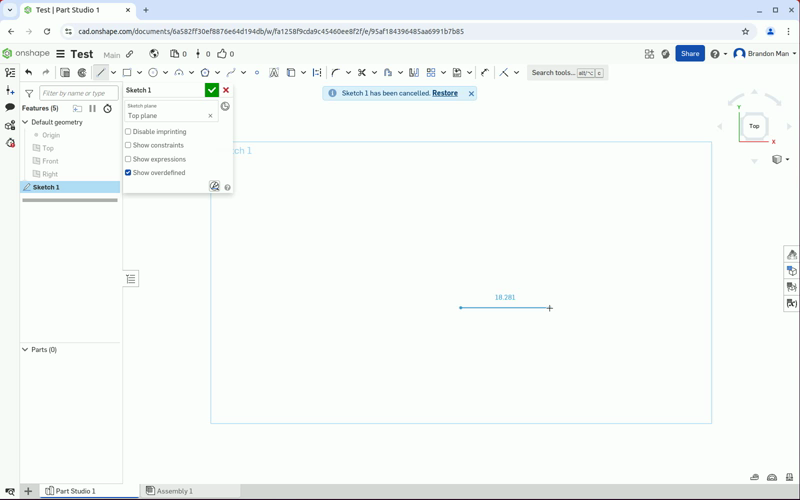
key(esc)
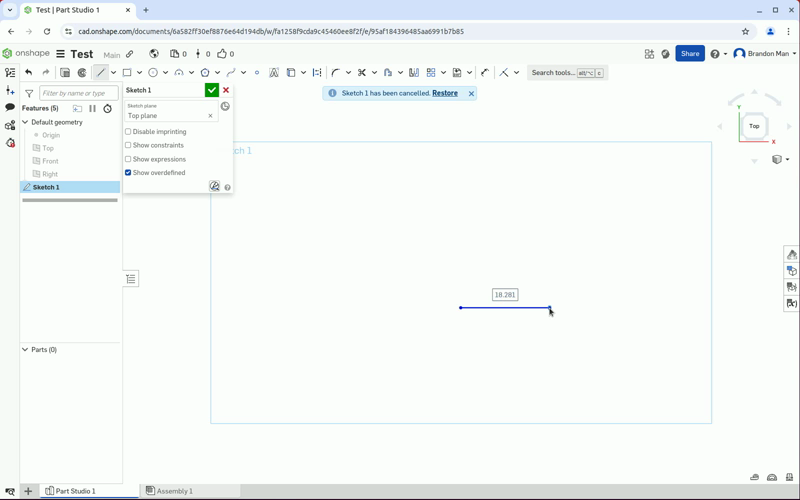
key(a)
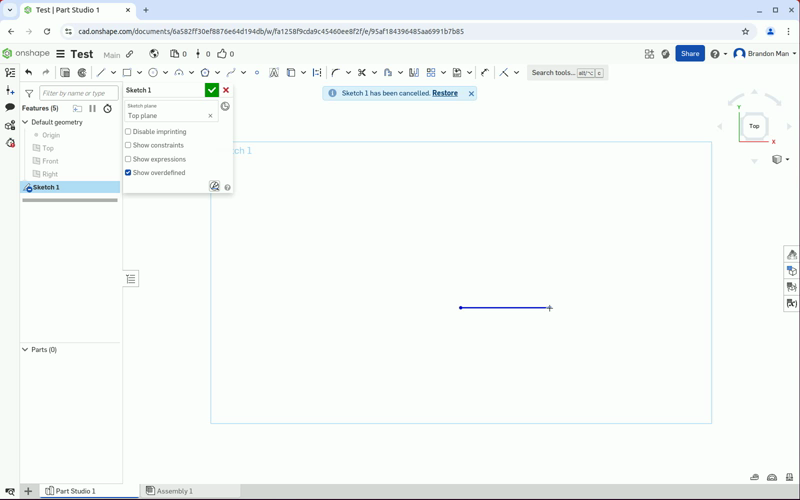
mouse_move(549, 307)
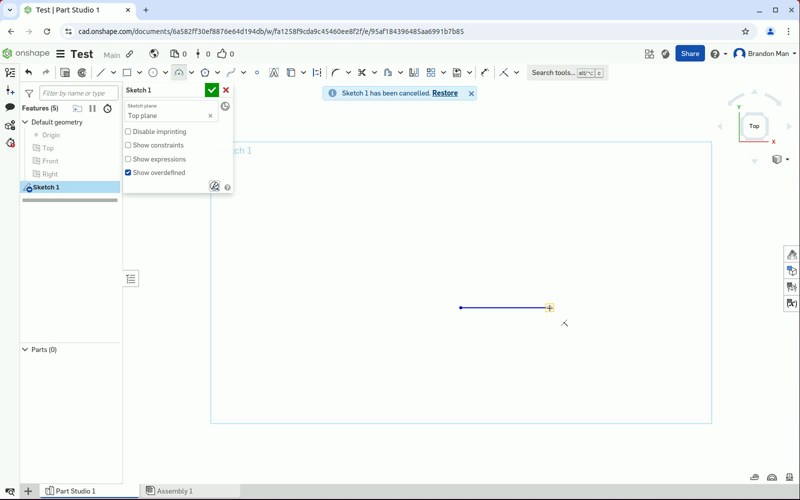
click(549, 307)
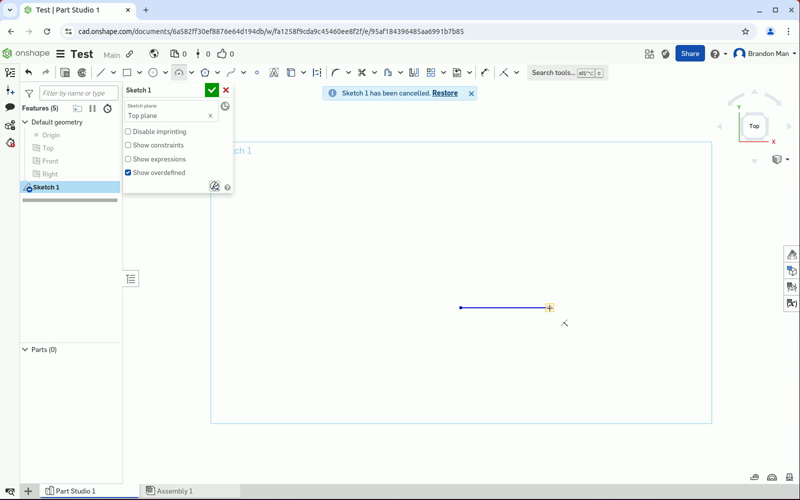
key_down(shift)
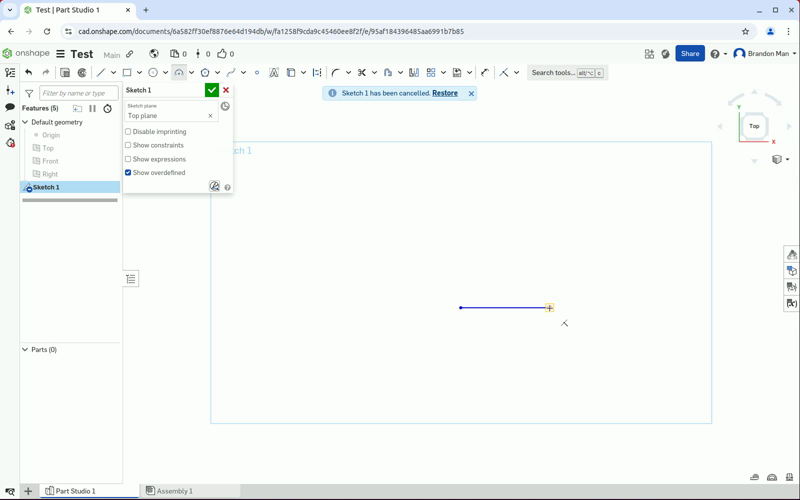
mouse_move(549, 258)
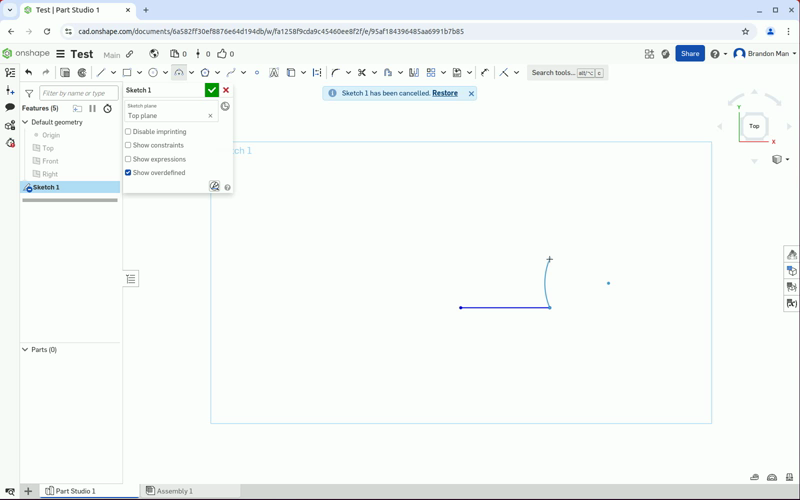
click(549, 258)
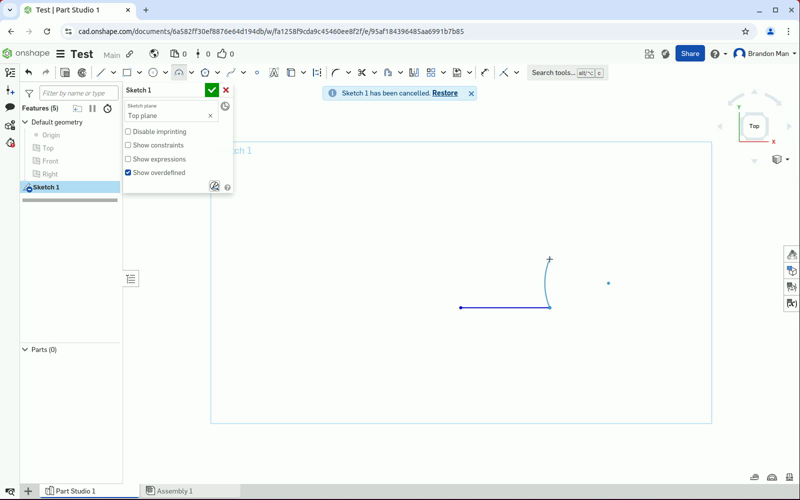
mouse_move(573, 283)
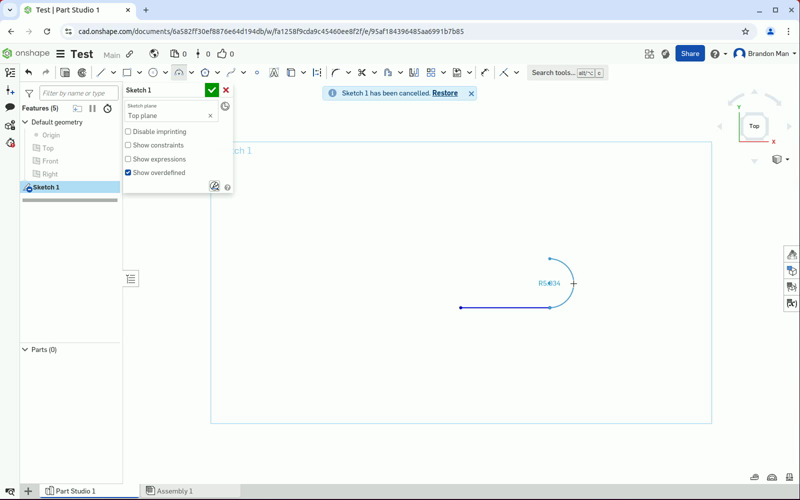
click(573, 283)
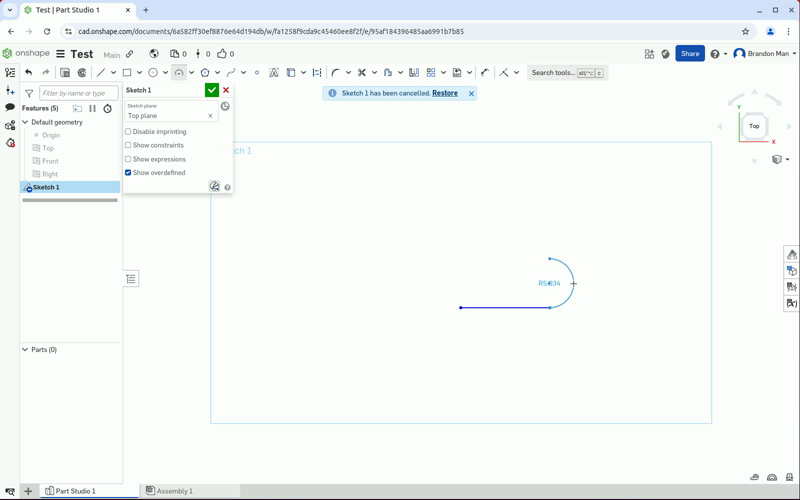
key_up(shift)
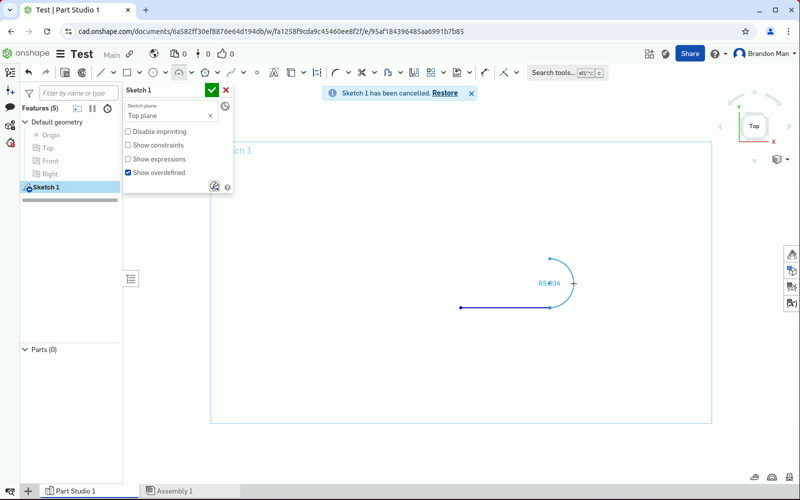
key(esc)
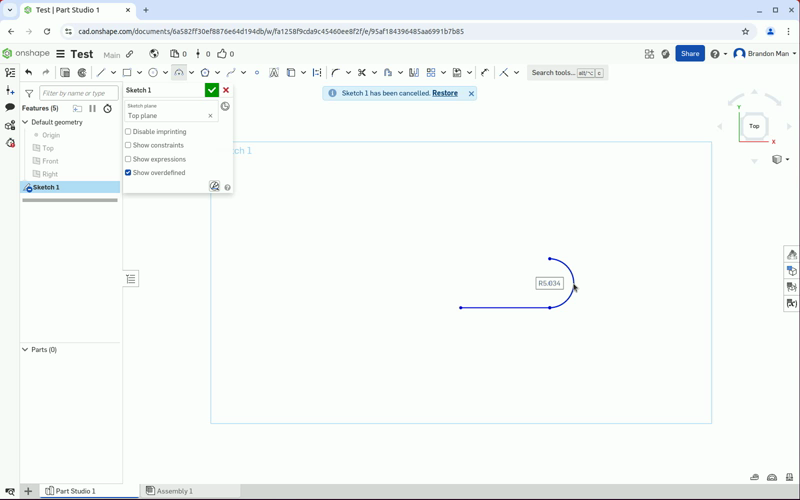
key(l)
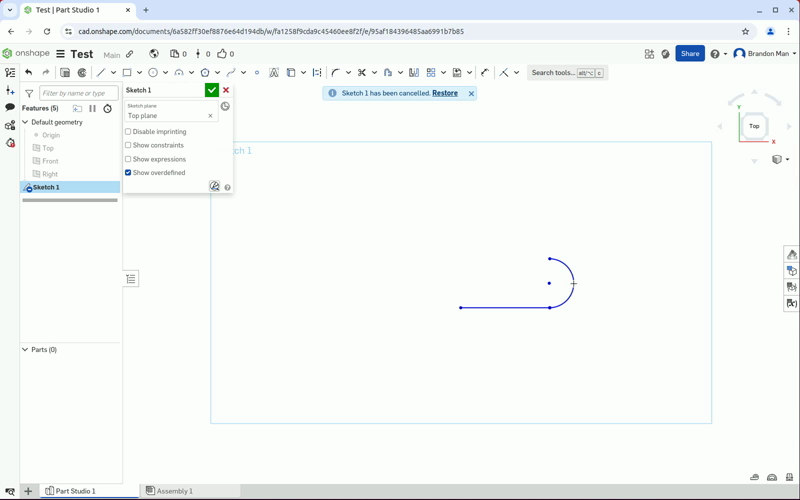
mouse_move(549, 258)
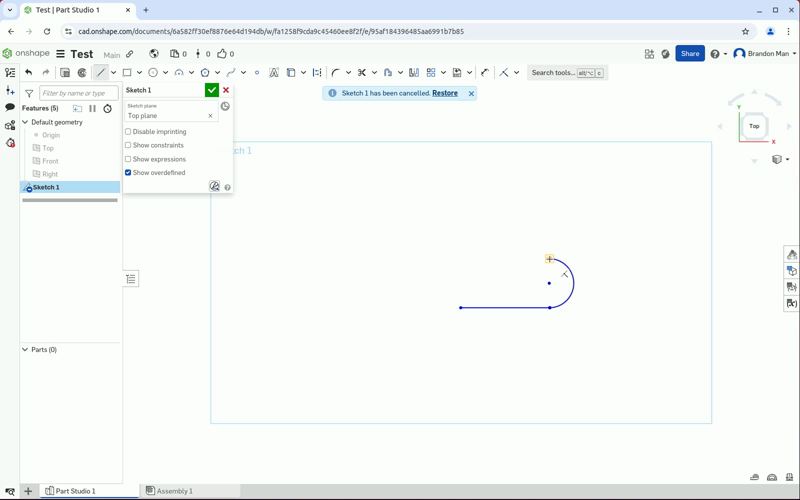
click(549, 258)
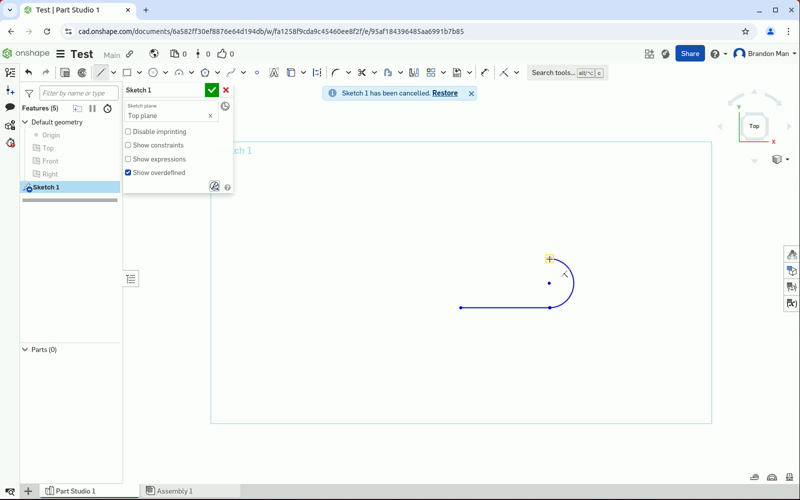
key_down(shift)
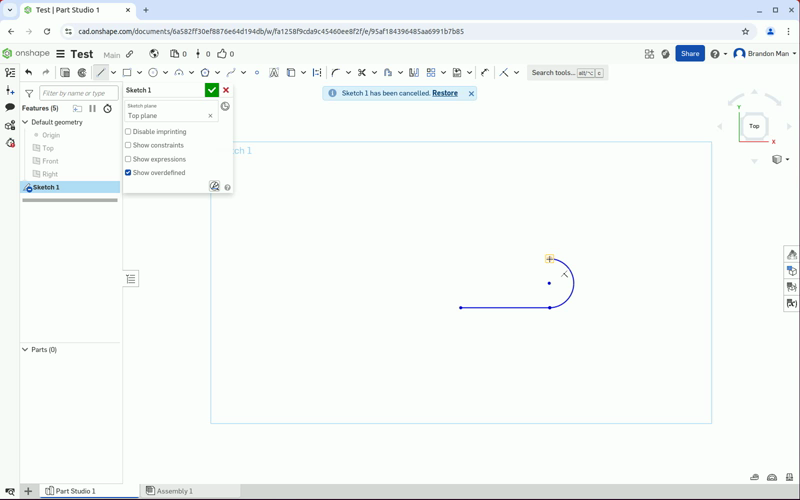
mouse_move(460, 258)
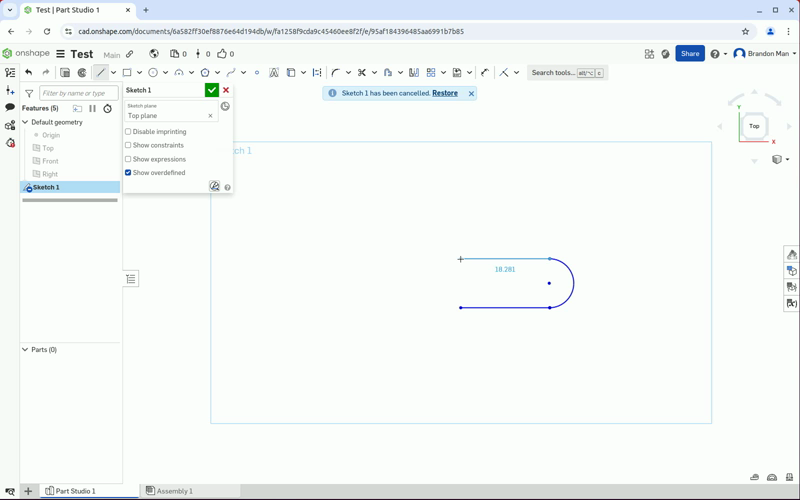
click(460, 258)
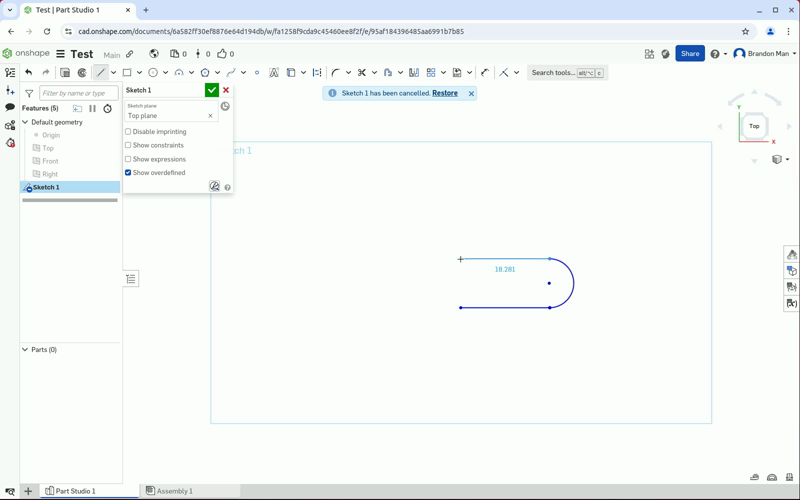
key_up(shift)
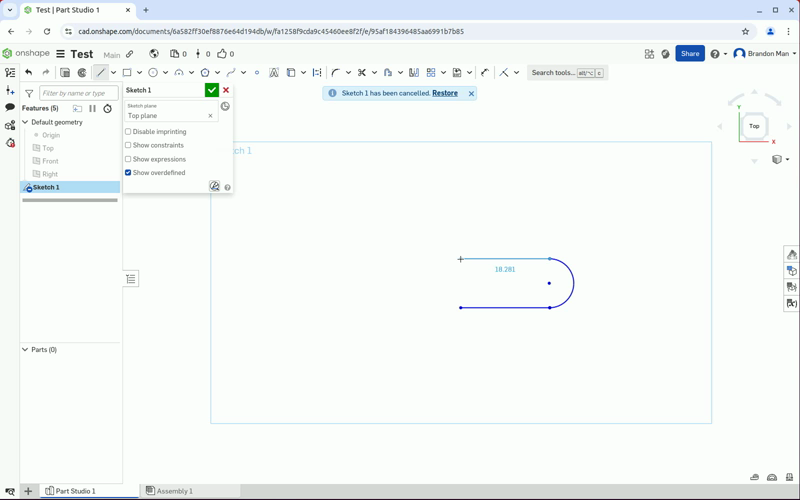
mouse_move(490, 258)
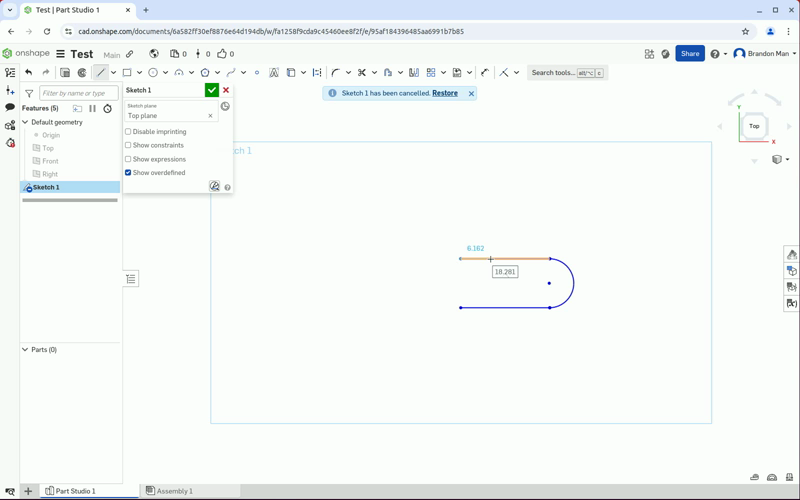
key_down(shift)
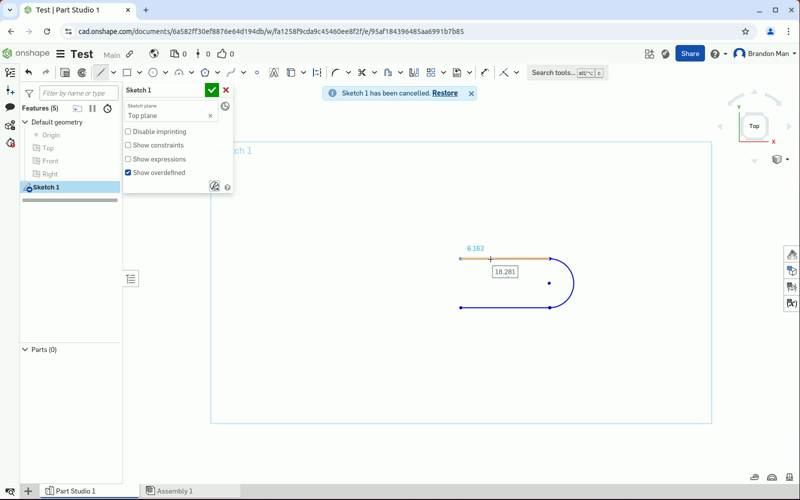
mouse_move(460, 307)
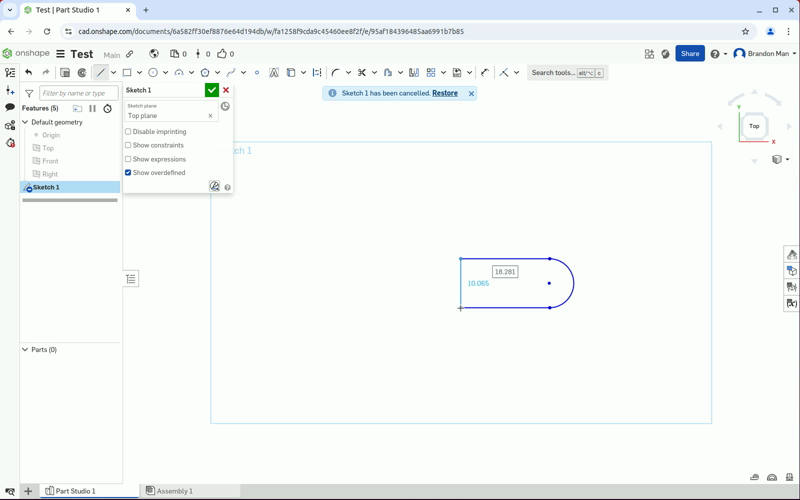
key_up(shift)
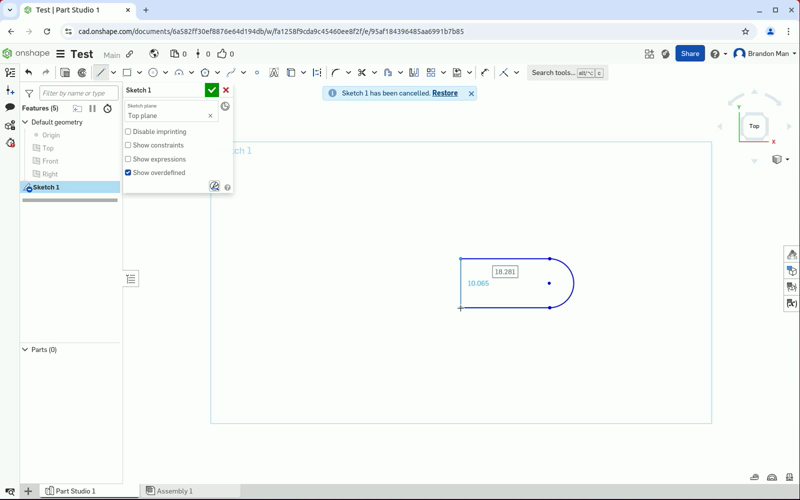
click(460, 307)
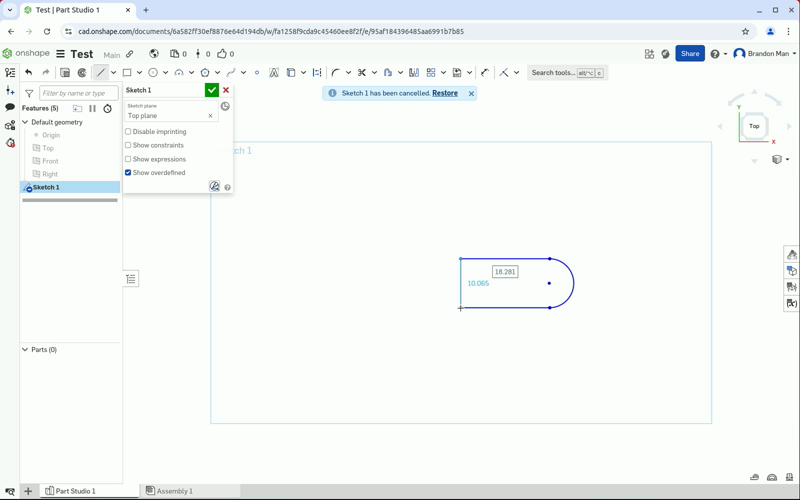
key(esc)
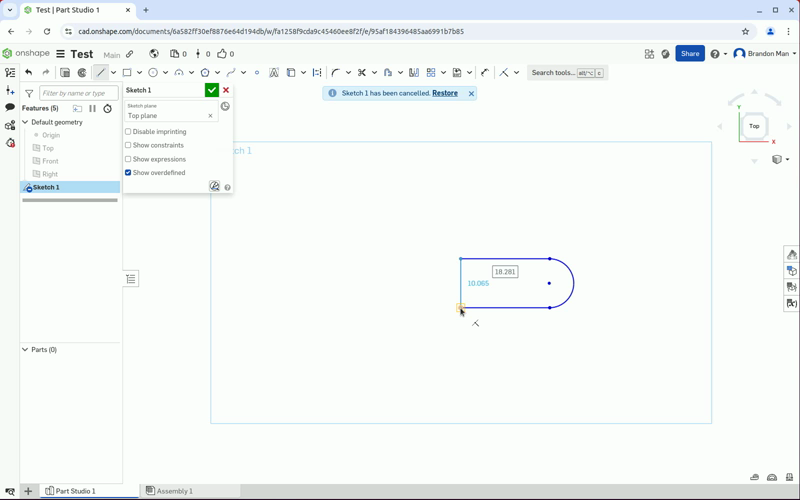
key(c)
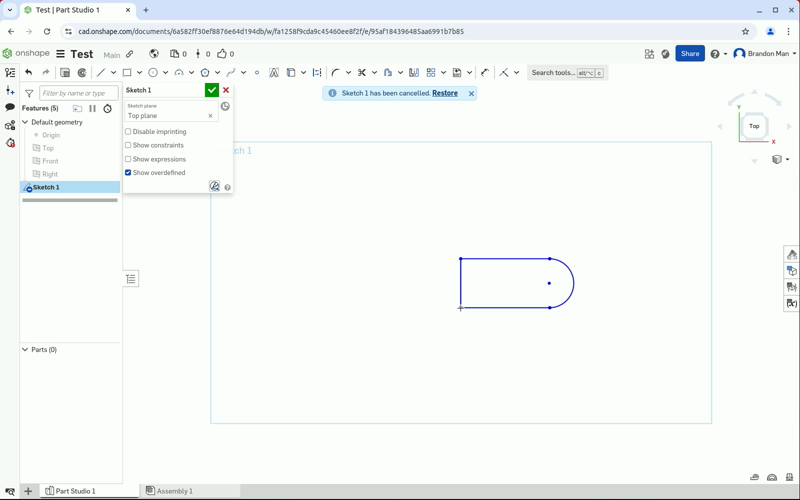
key_down(shift)
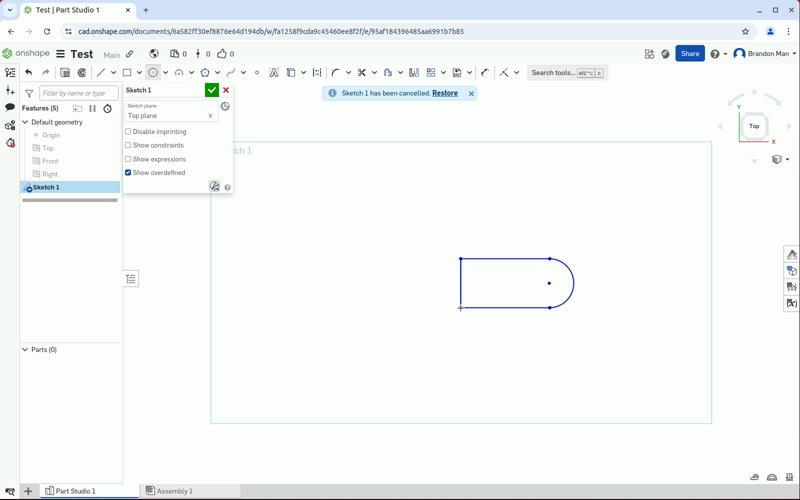
mouse_move(484, 283)
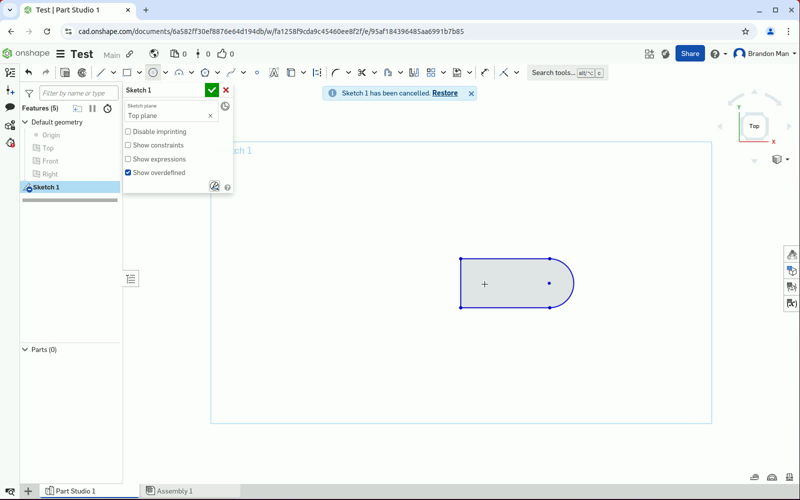
click(484, 283)
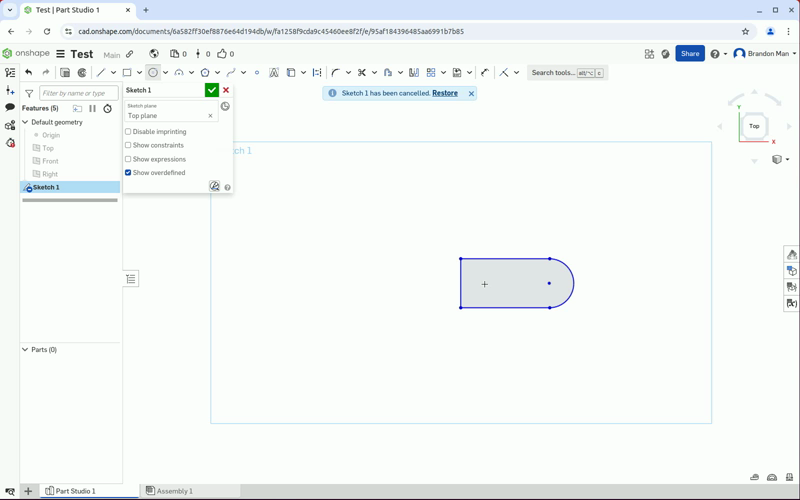
key_up(shift)
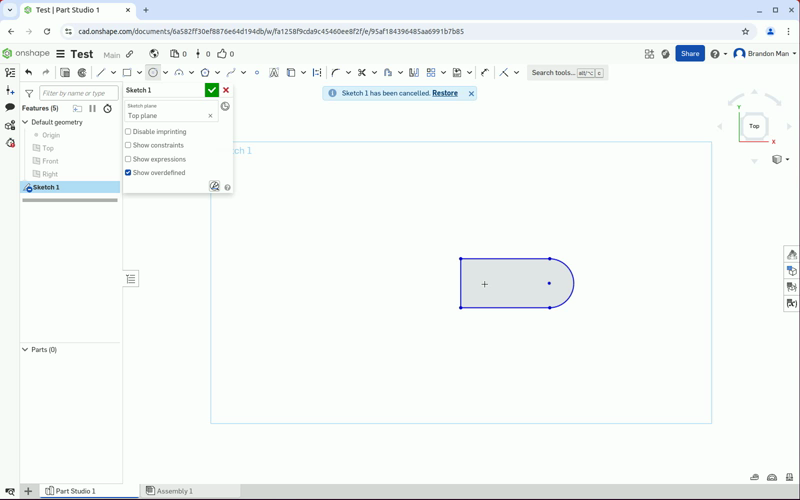
mouse_move(492, 283)
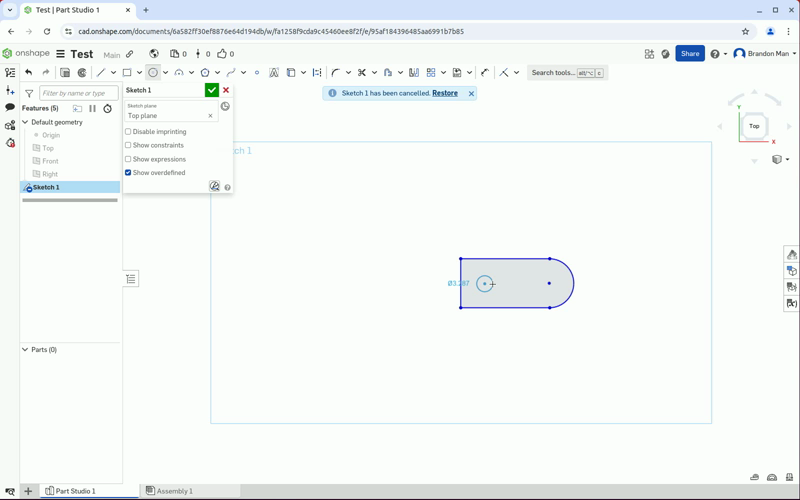
click(492, 283)
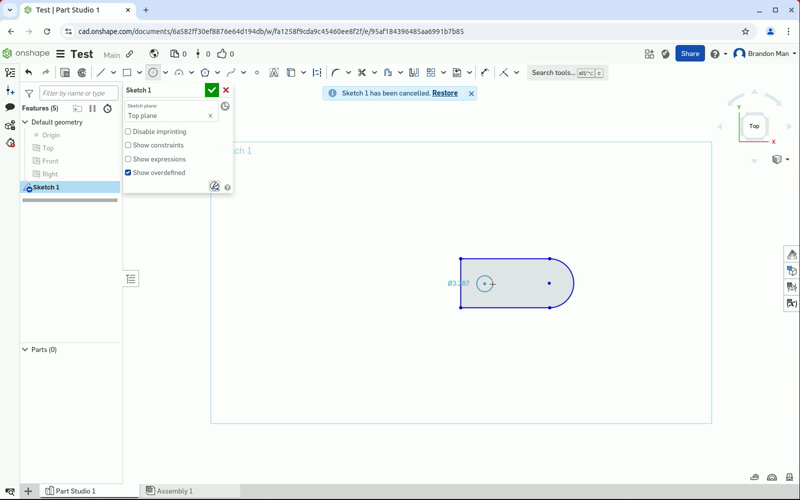
key(esc)
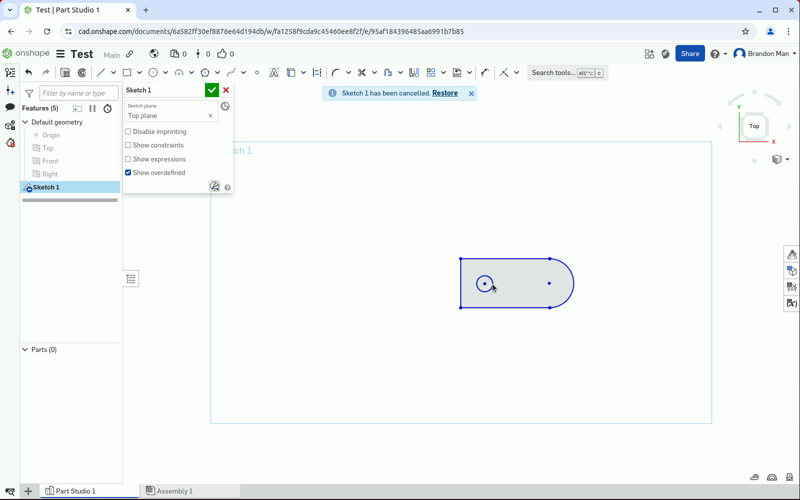
key(c)
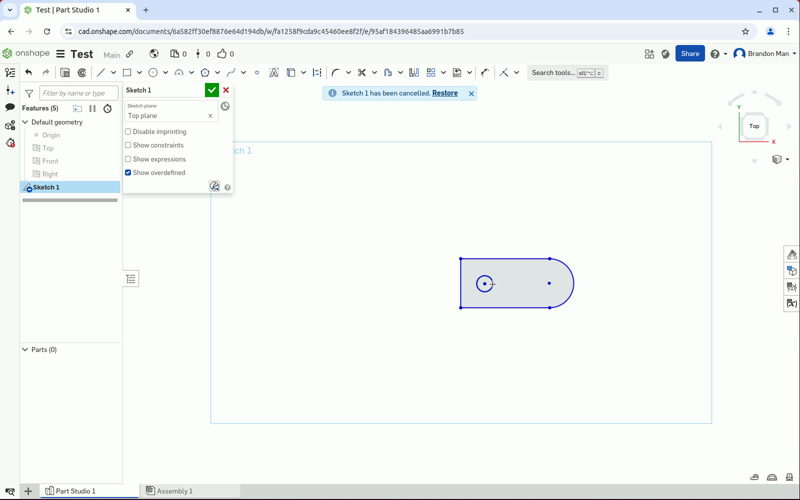
key_down(shift)
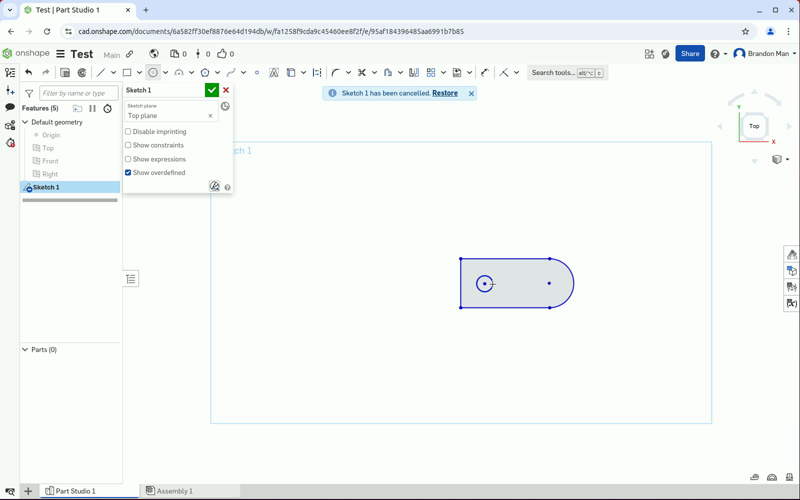
mouse_move(524, 291)
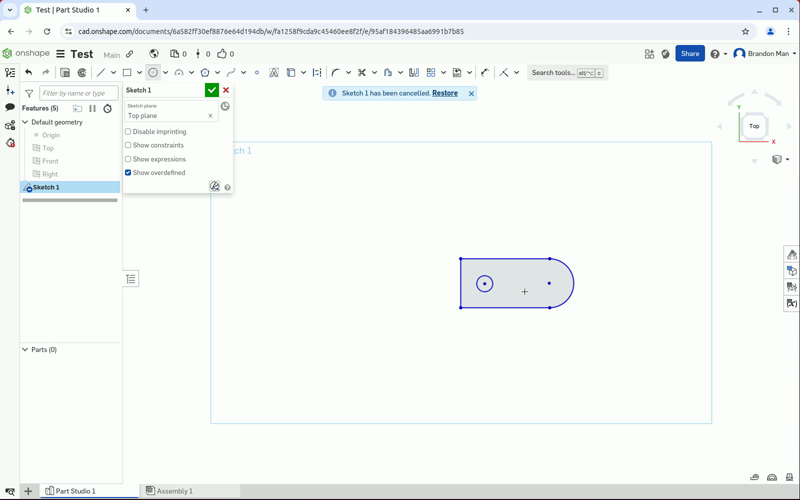
click(524, 291)
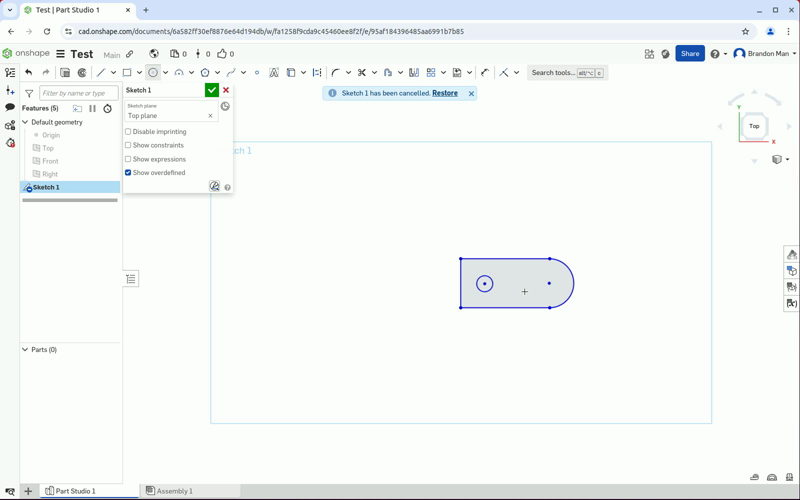
key_up(shift)
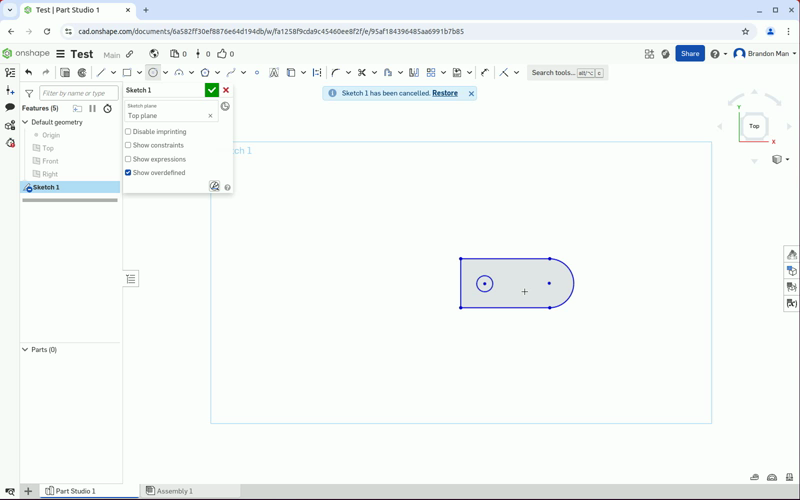
mouse_move(528, 291)
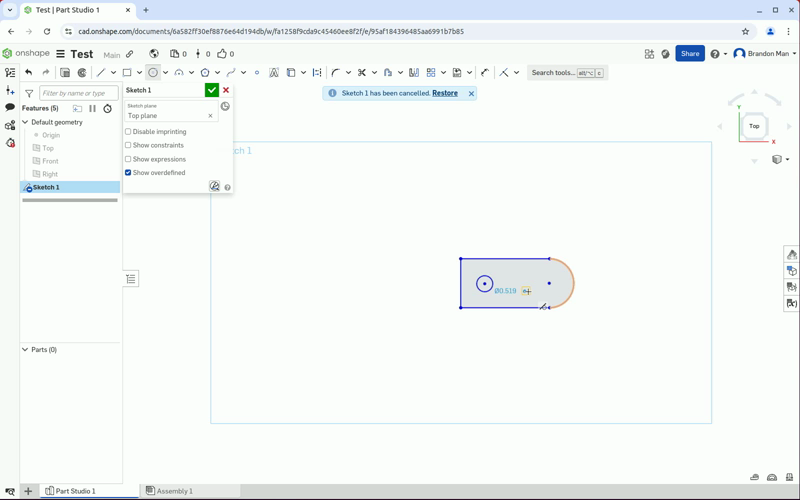
click(528, 291)
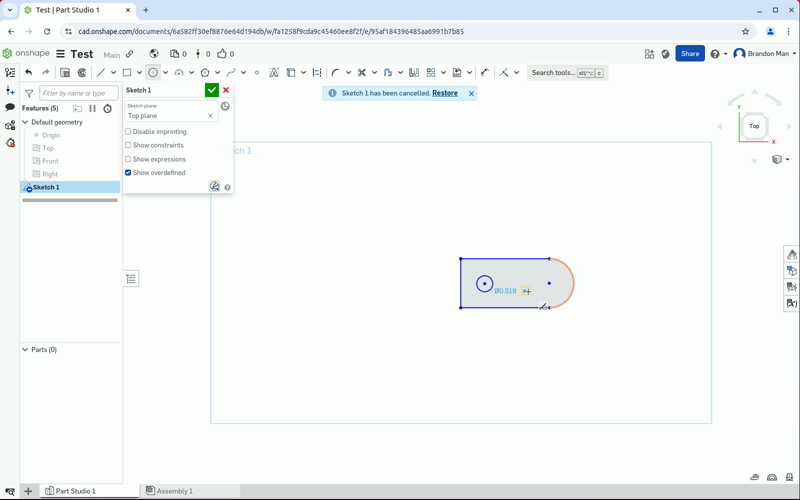
key(esc)
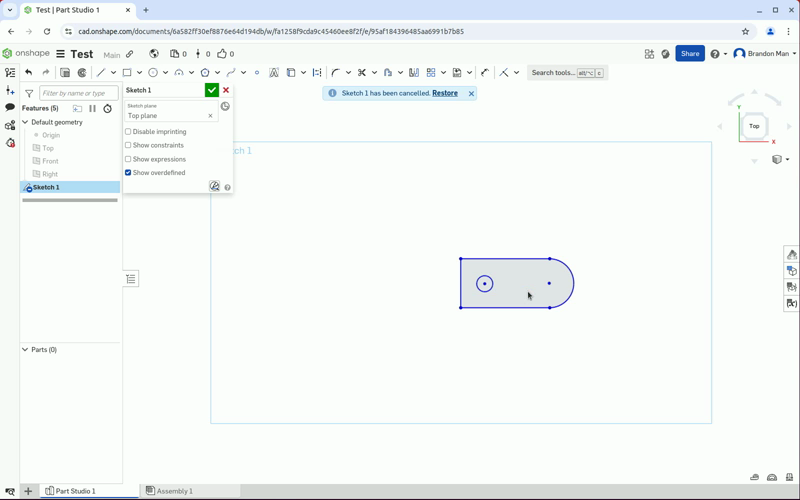
key(c)
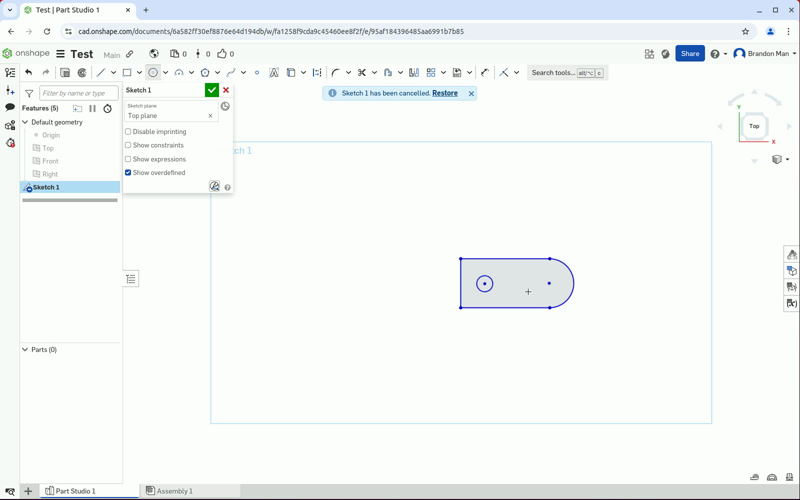
key_down(shift)
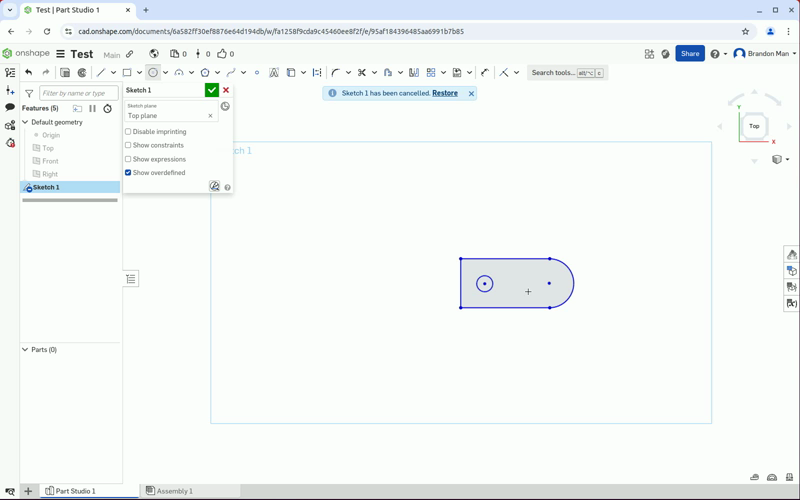
mouse_move(524, 275)
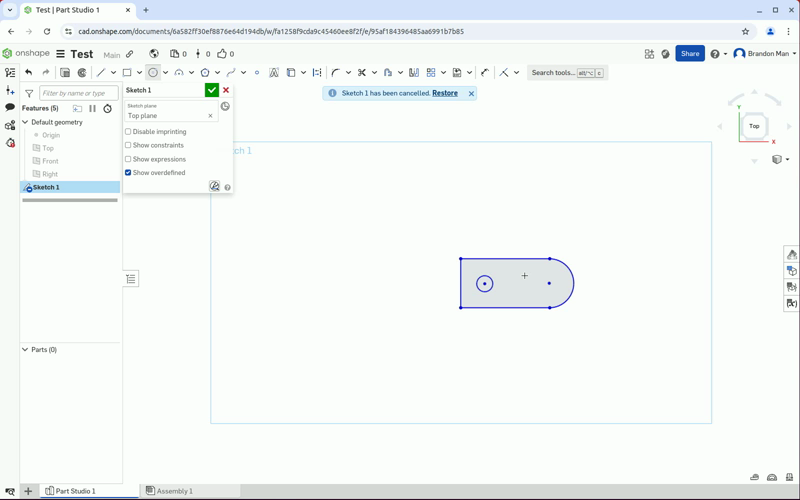
click(524, 275)
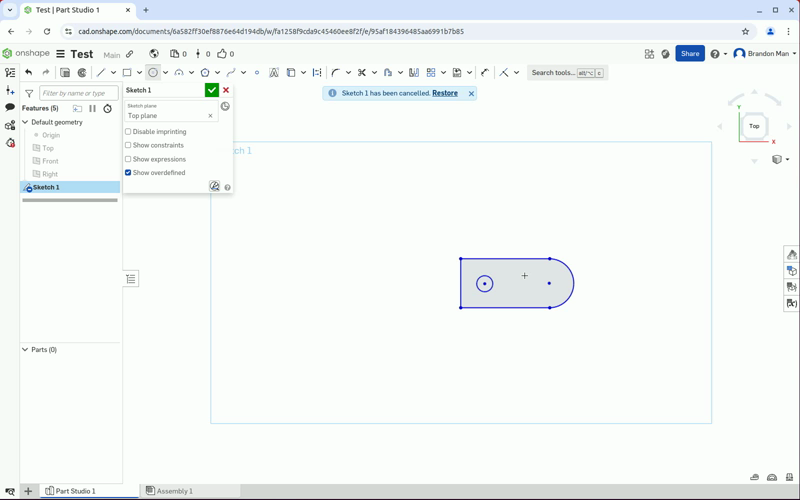
key_up(shift)
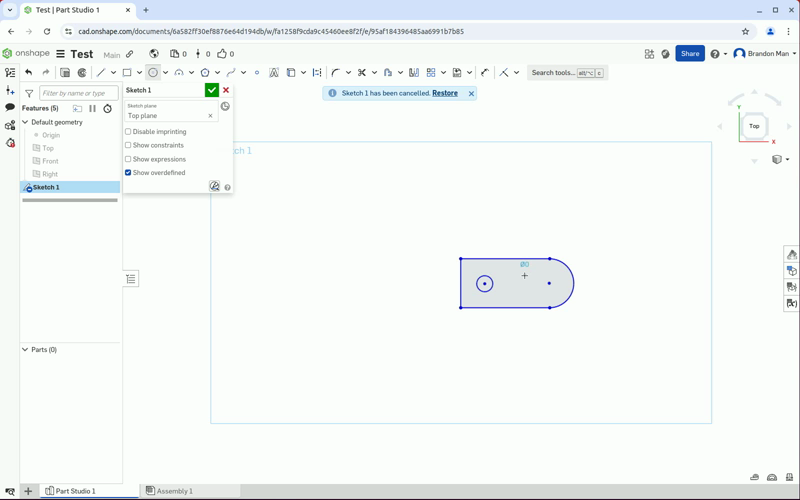
mouse_move(528, 275)
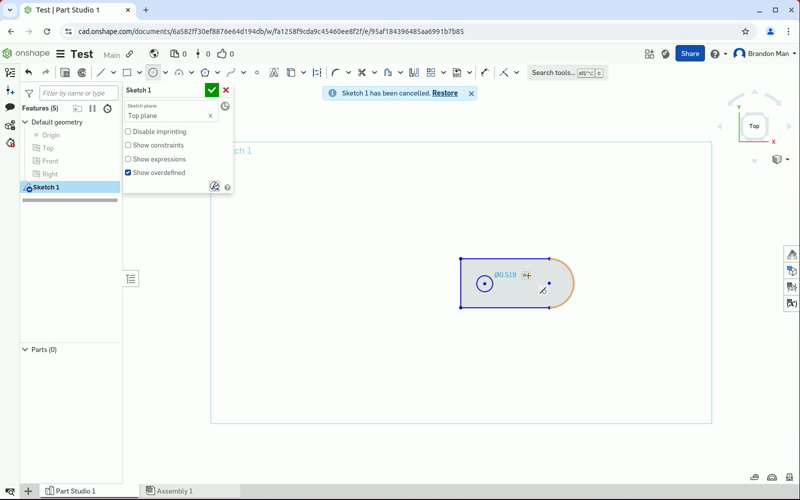
click(528, 275)
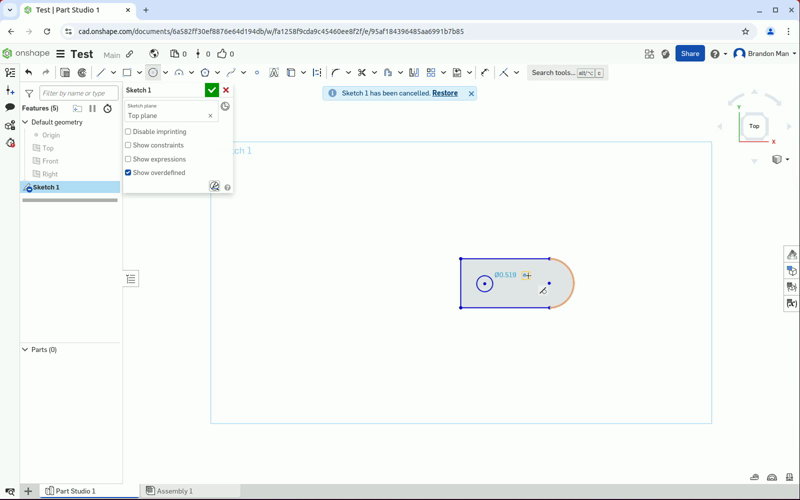
key(esc)
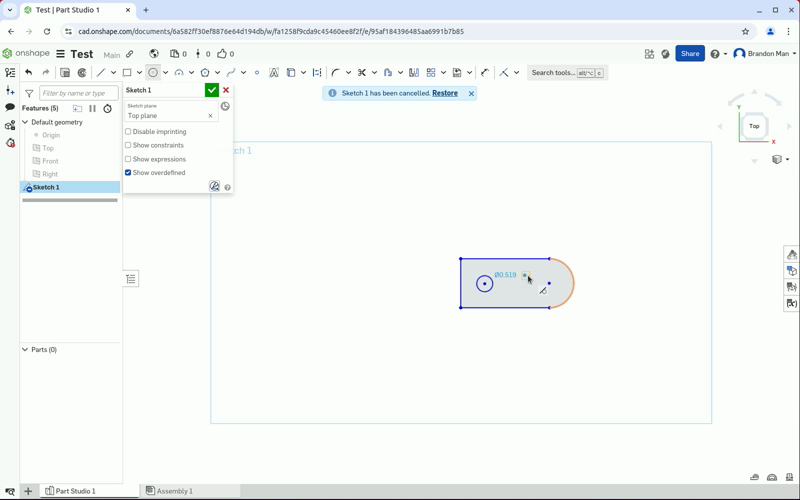
key(c)
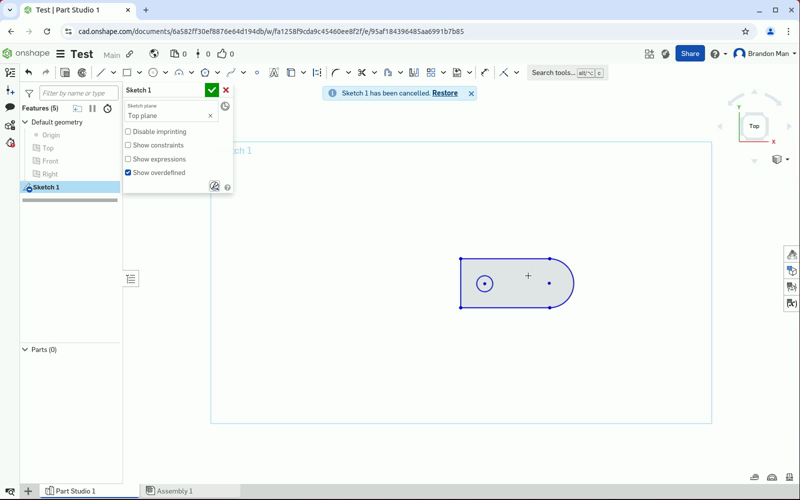
key_down(shift)
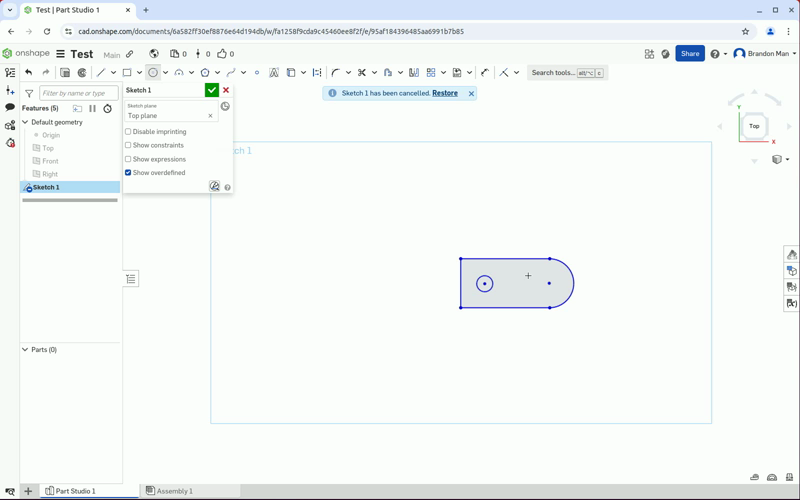
mouse_move(549, 291)
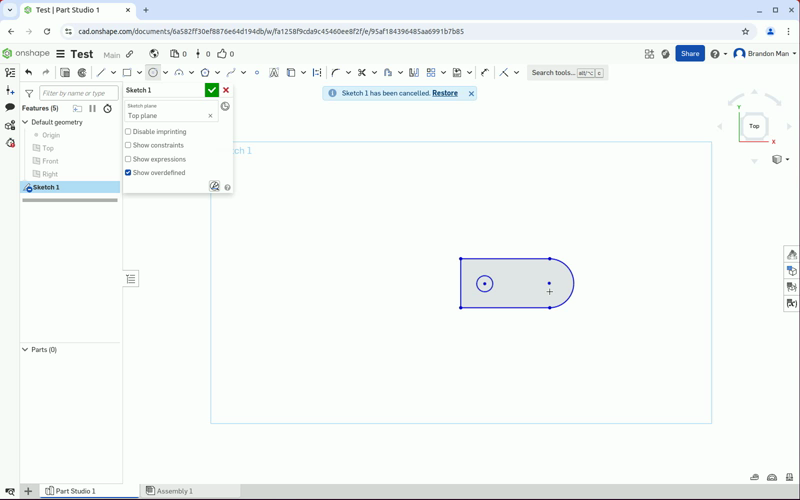
click(549, 291)
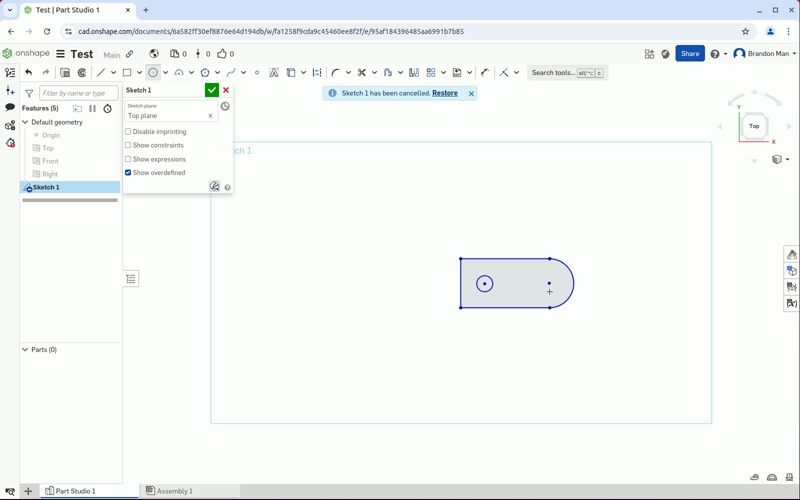
key_up(shift)
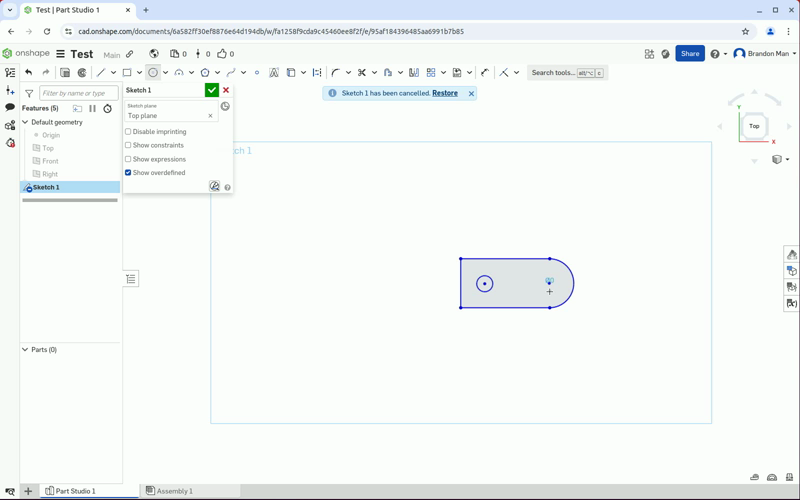
mouse_move(553, 291)
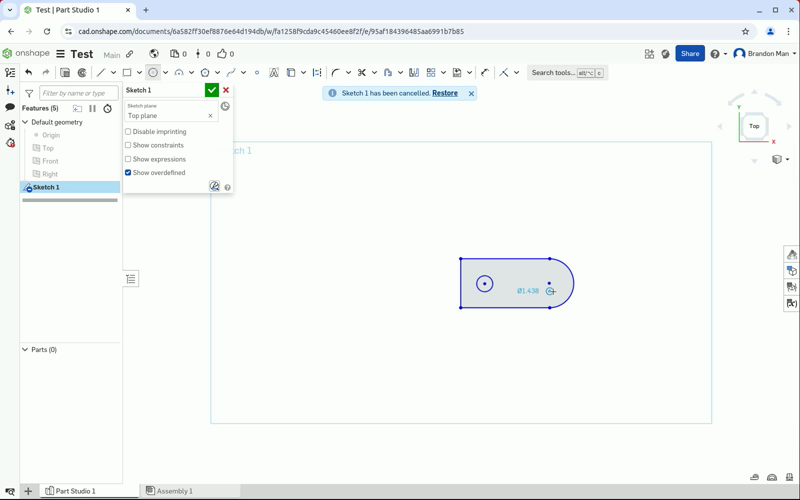
click(553, 291)
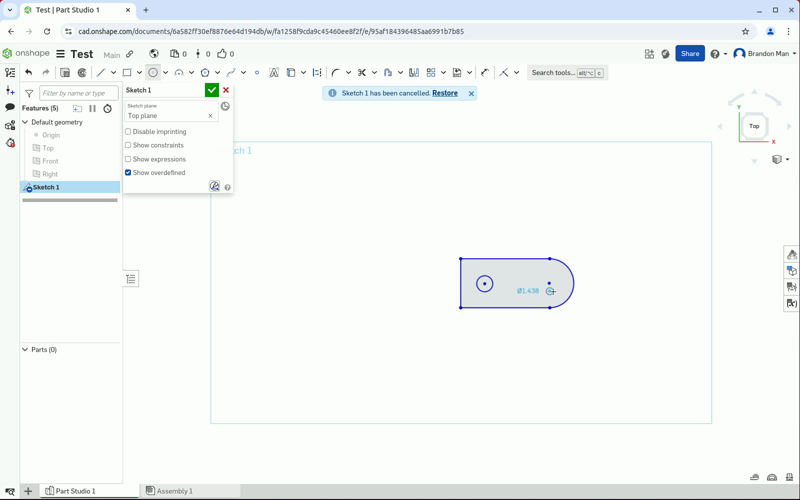
key(esc)
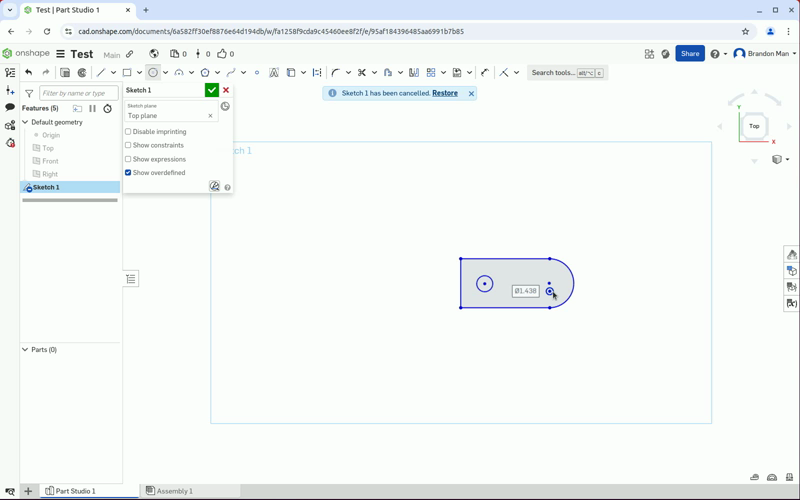
key(c)
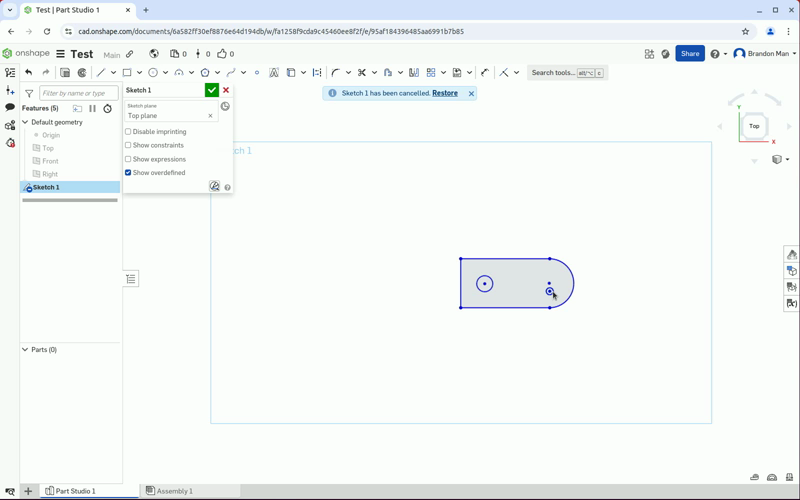
key_down(shift)
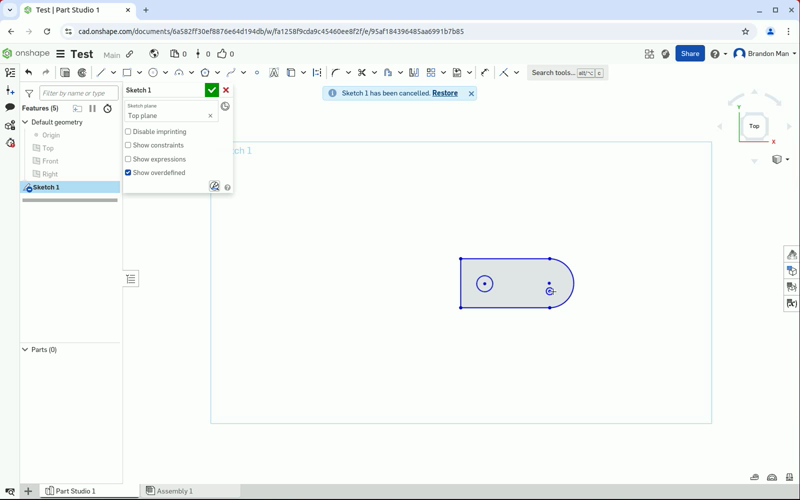
mouse_move(549, 275)
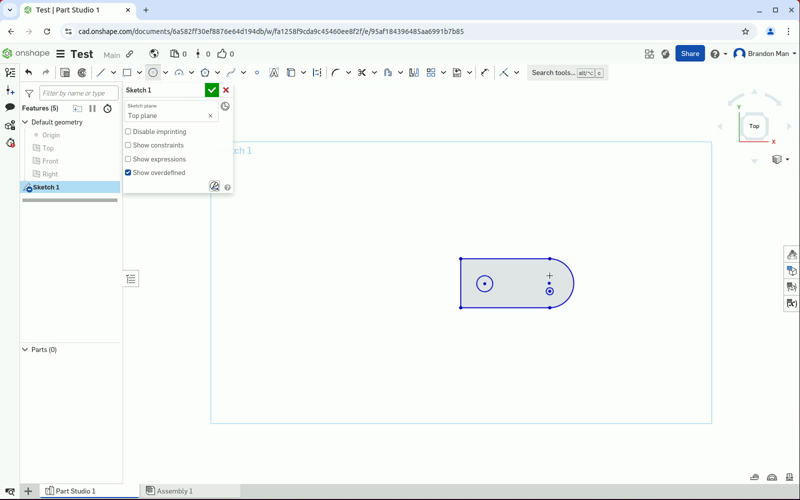
click(549, 275)
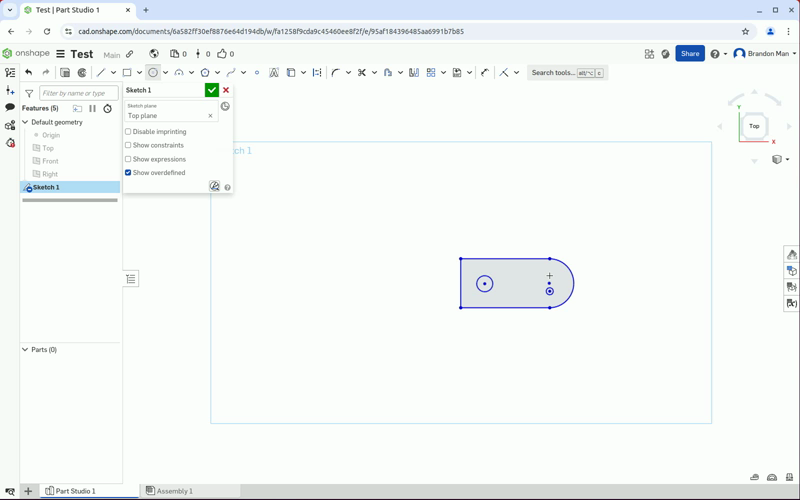
key_up(shift)
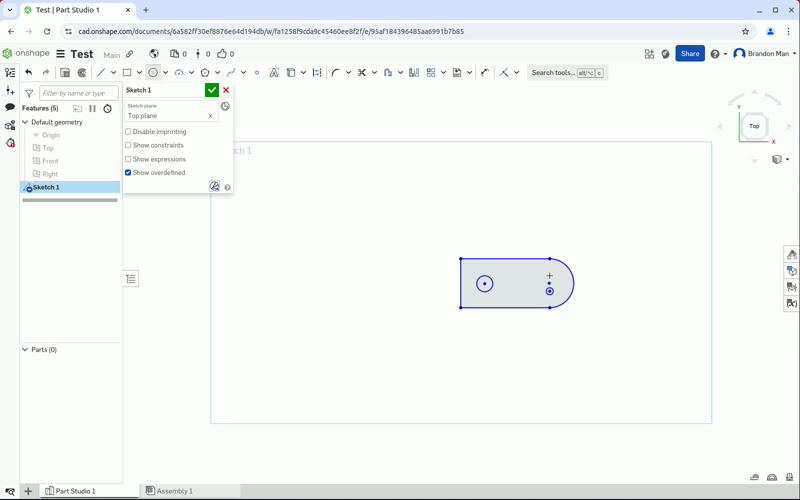
mouse_move(553, 275)
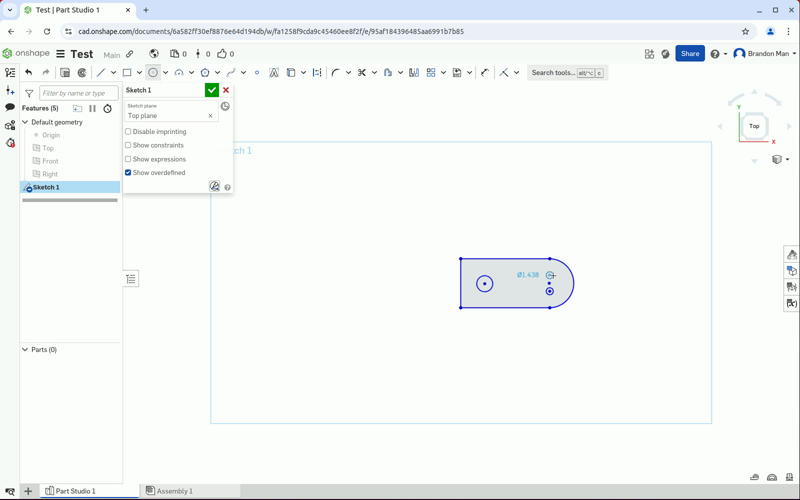
click(553, 275)
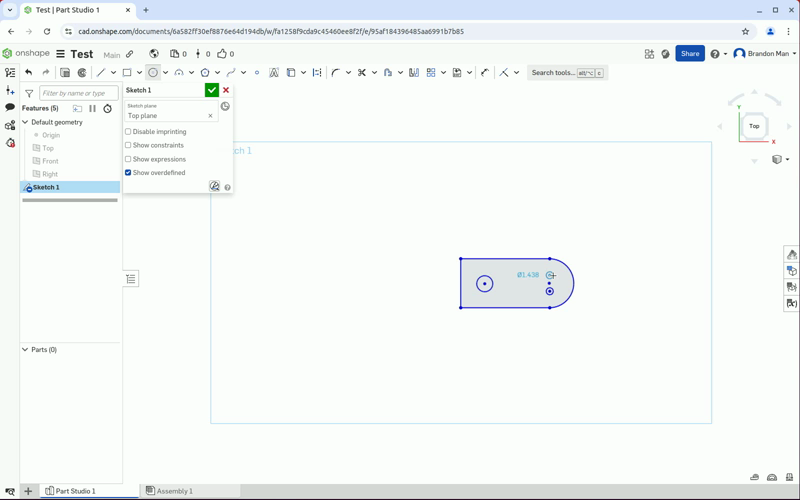
key(esc)
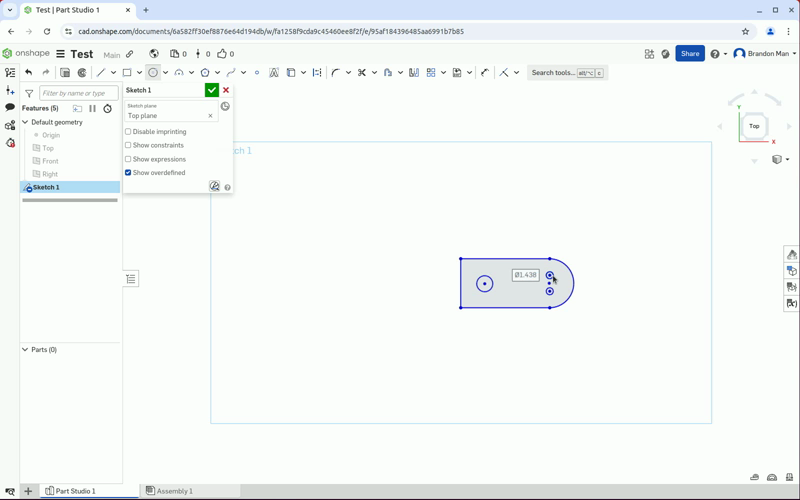
mouse_move(506, 294)
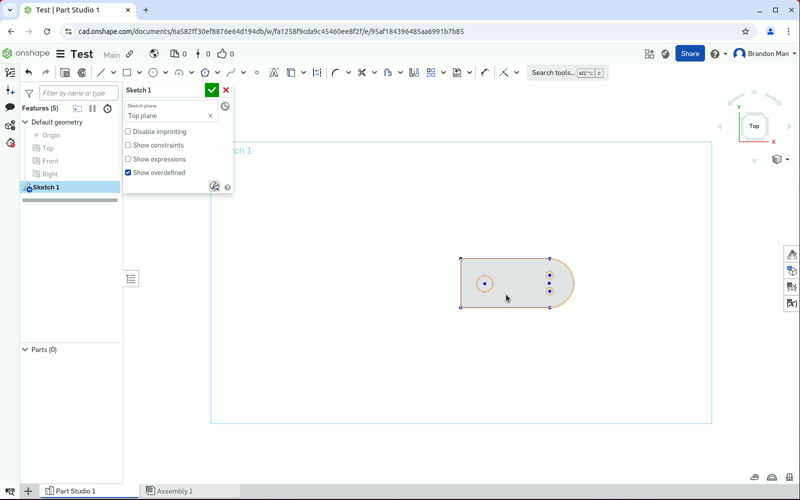
click(506, 294)
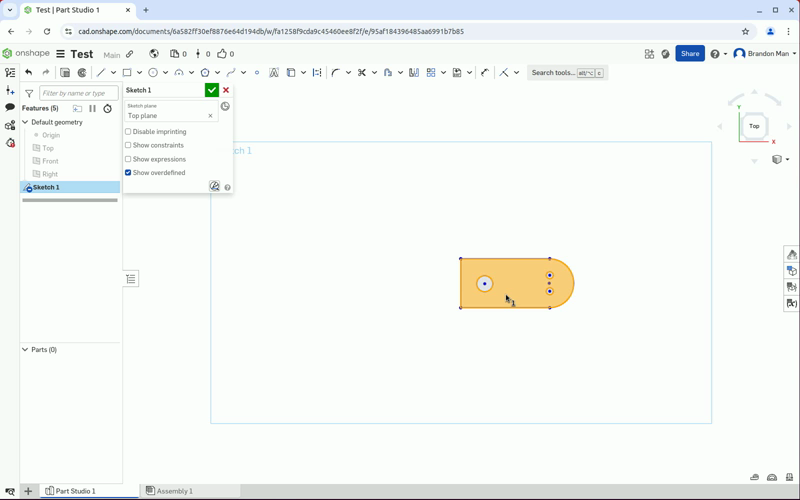
mouse_move(73, 352)
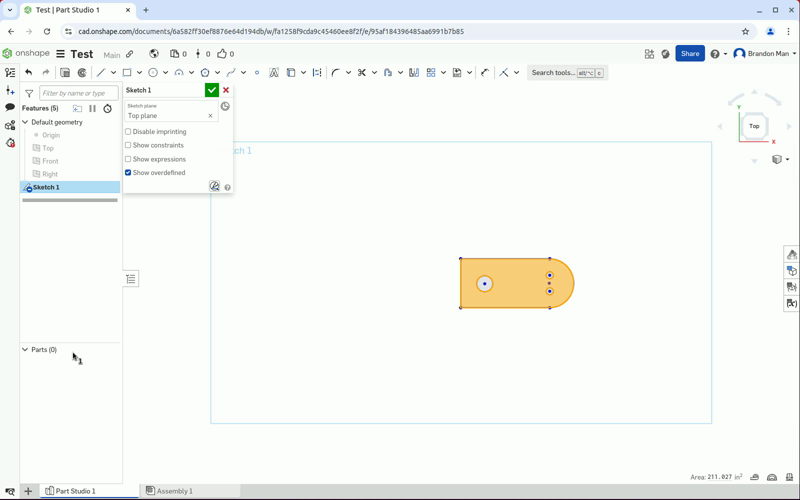
key(shift+y)
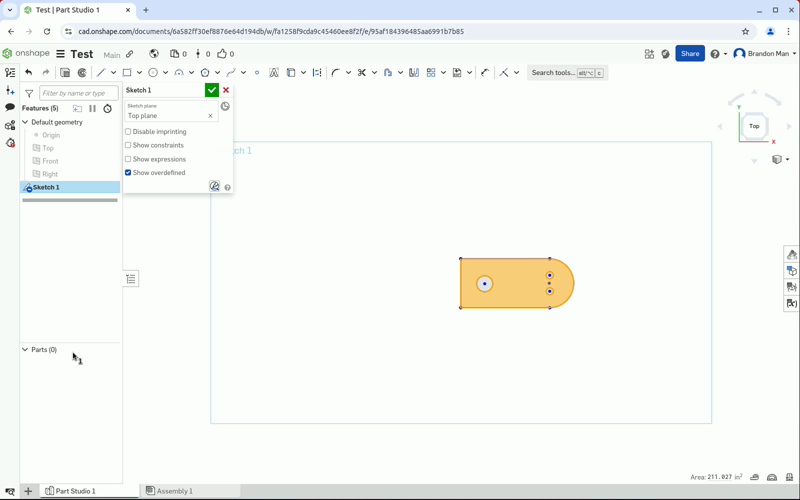
key(shift+e)
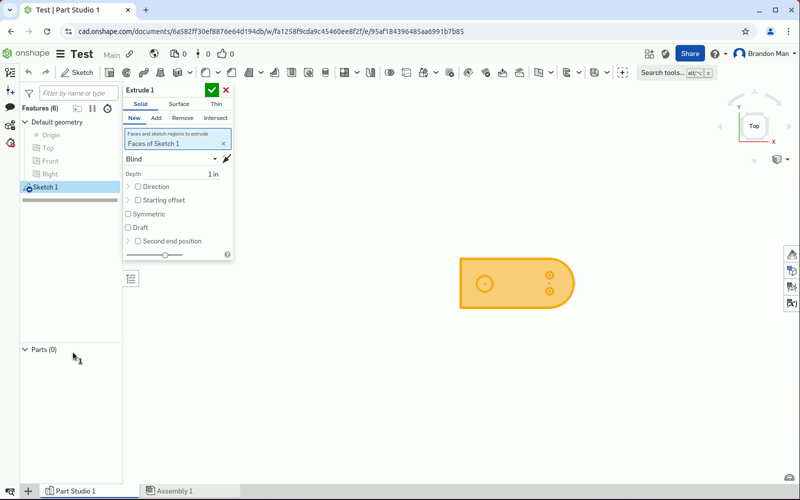
mouse_move(143, 106)
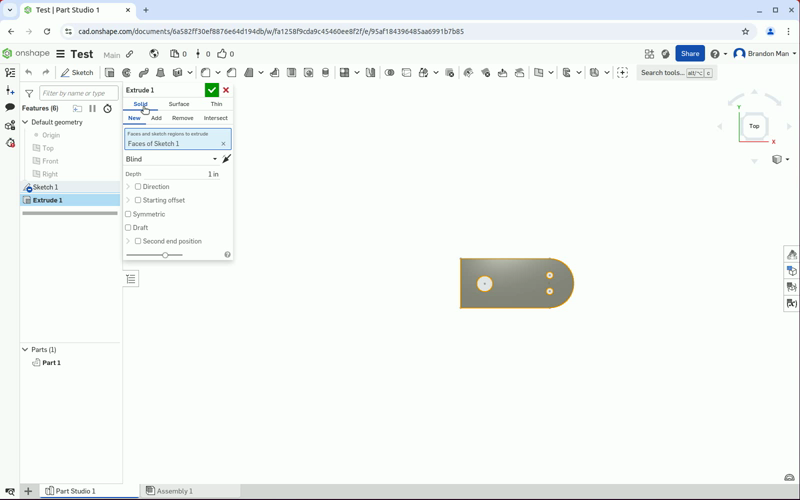
click(143, 106)
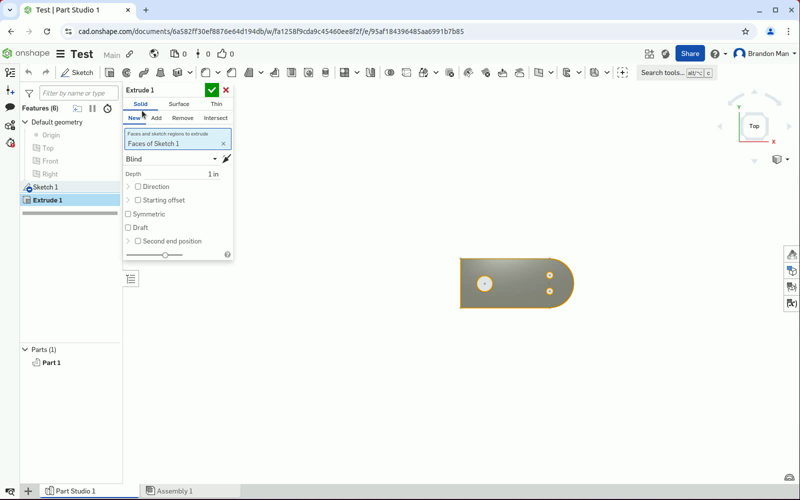
mouse_move(137, 120)
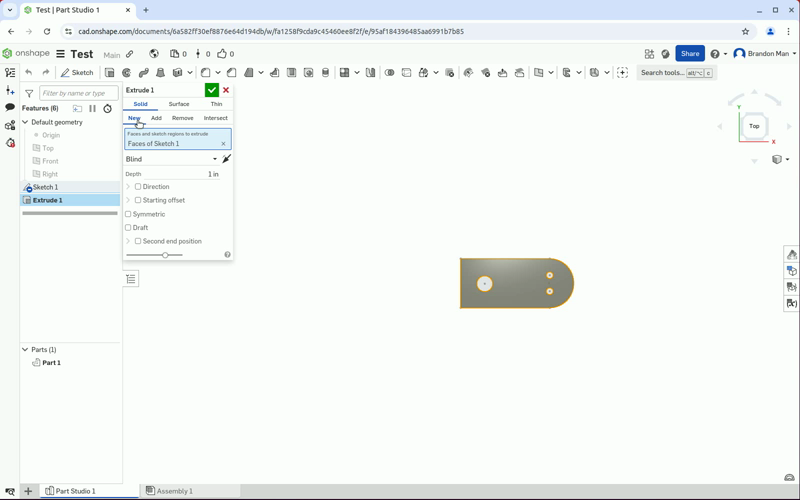
click(137, 120)
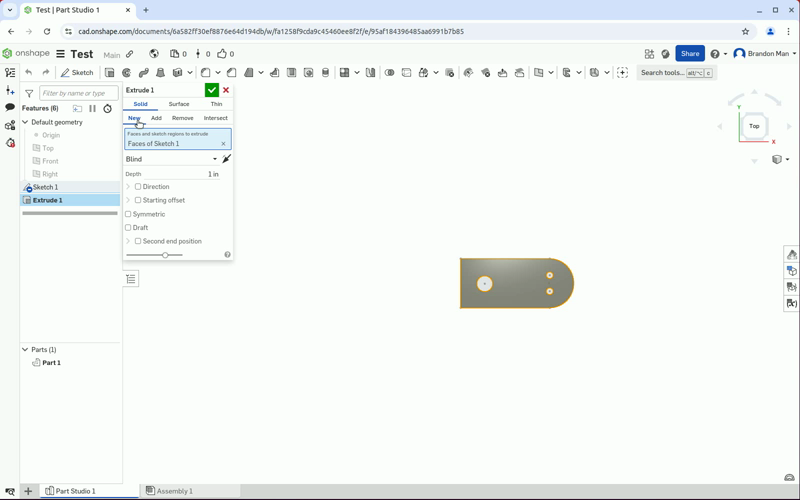
key(tab, 4)
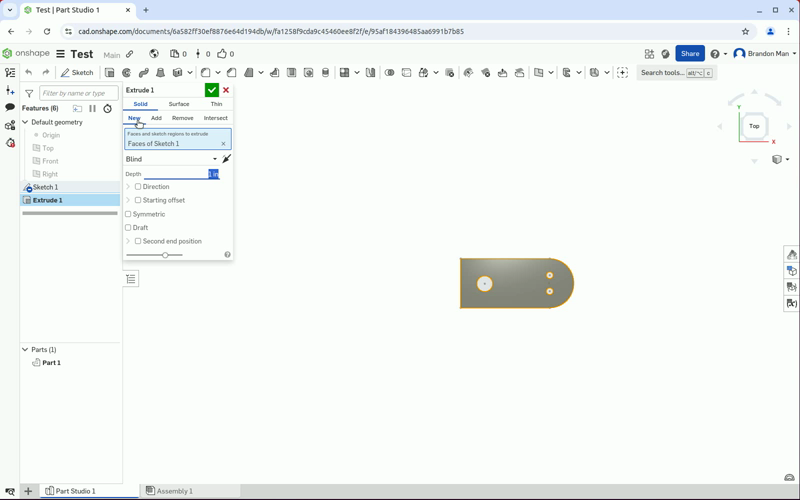
text(3.37)
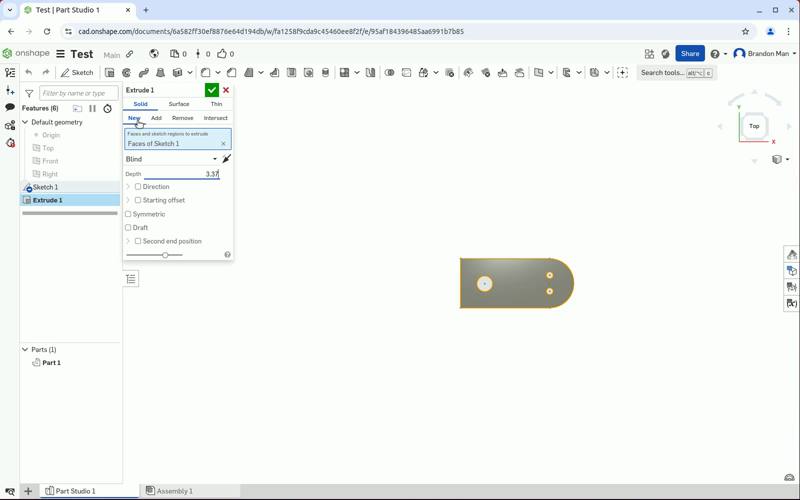
key(tab, 3)
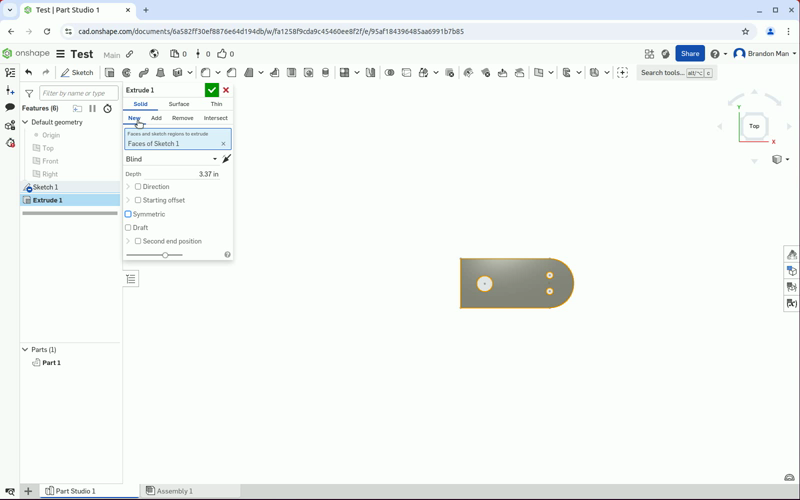
key(space)
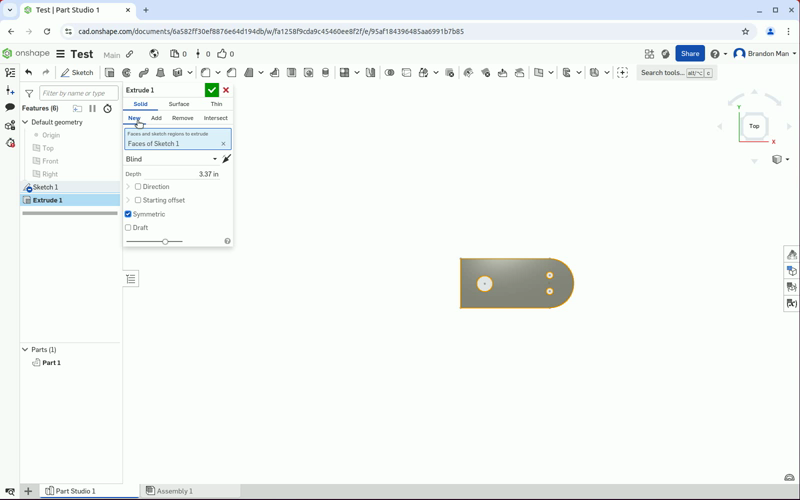
key(enter)
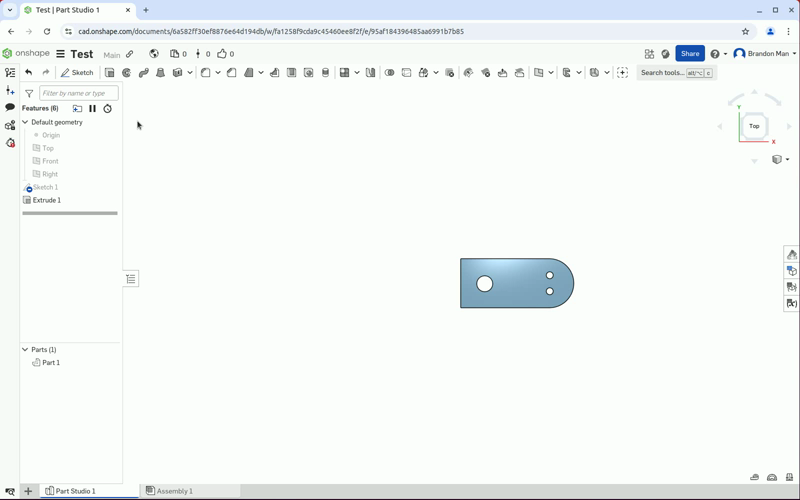
key(shift+h)
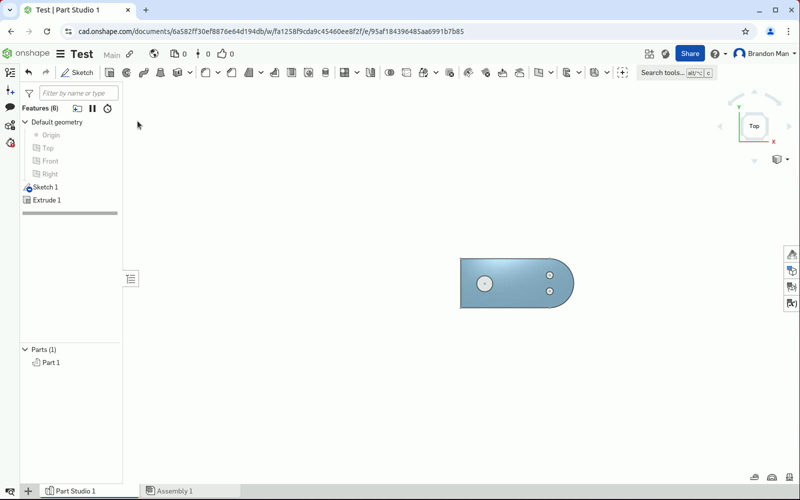
key(shift+h)
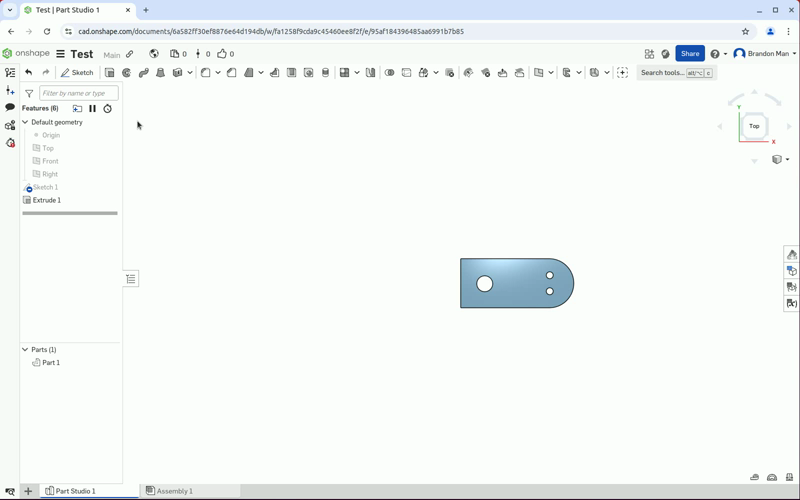
mouse_move(73, 189)
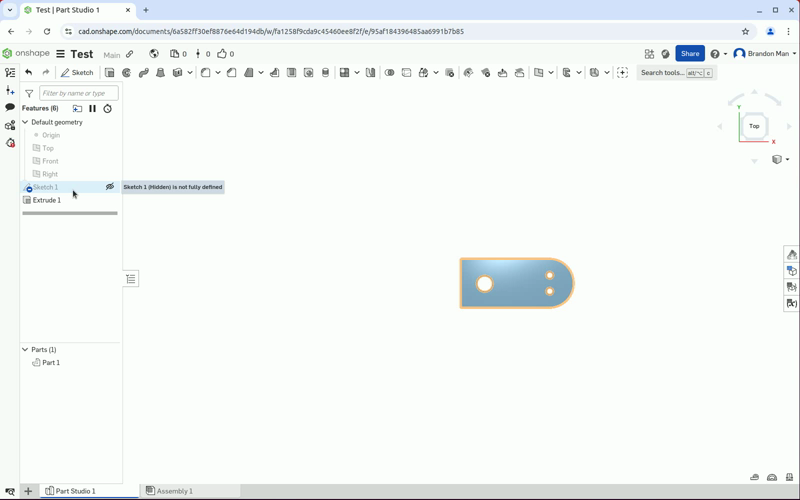
click(73, 189)
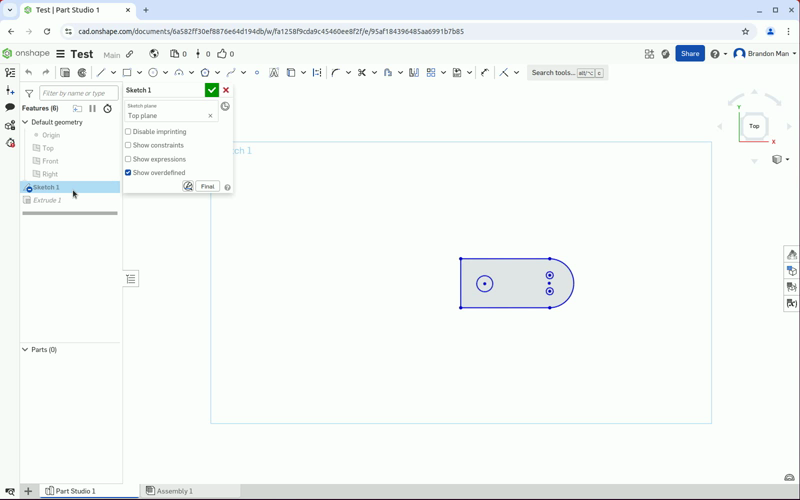
mouse_move(229, 92)
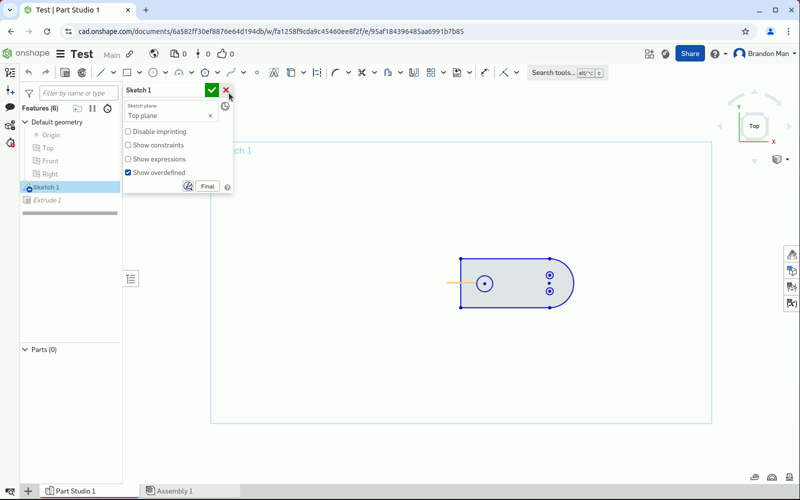
click(229, 92)
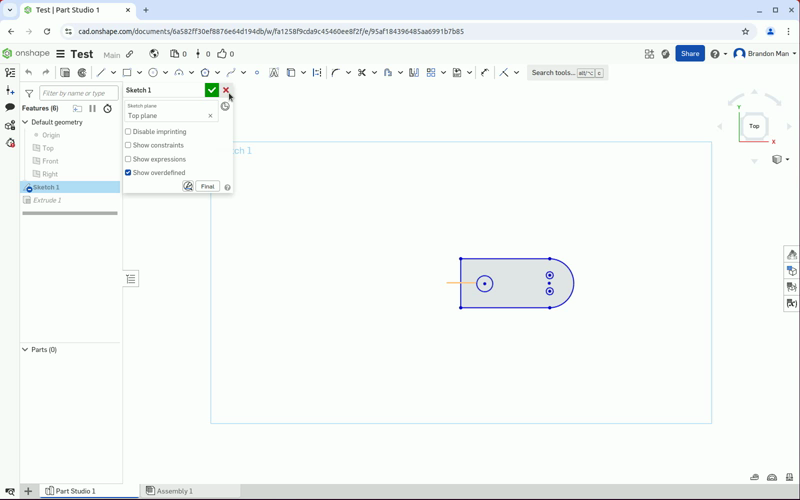
key(shift+s)
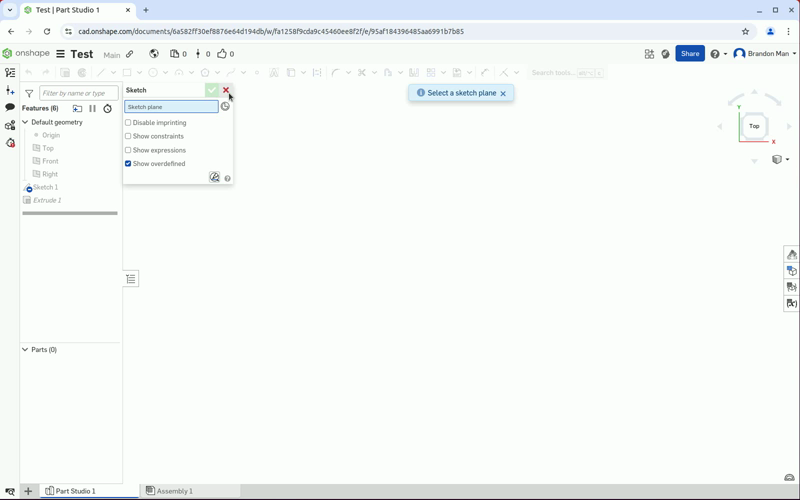
mouse_move(73, 150)
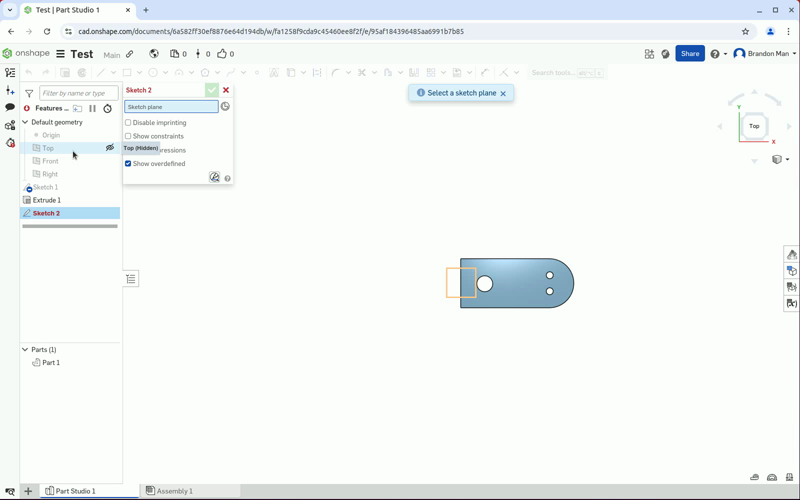
click(73, 150)
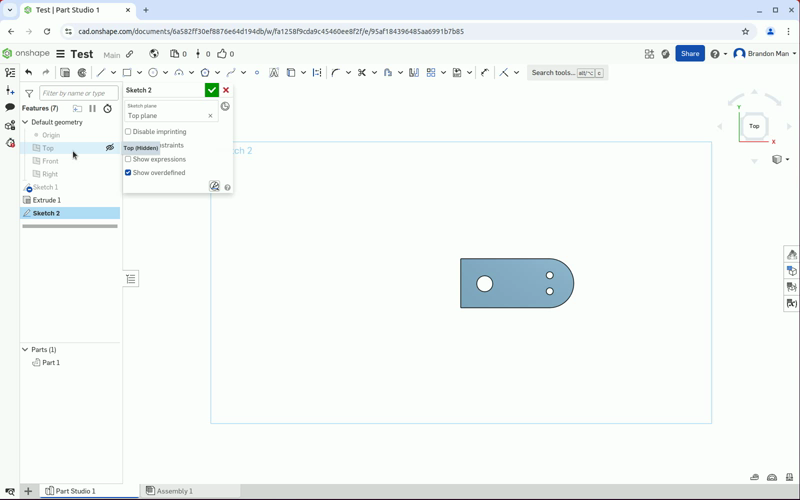
mouse_move(73, 352)
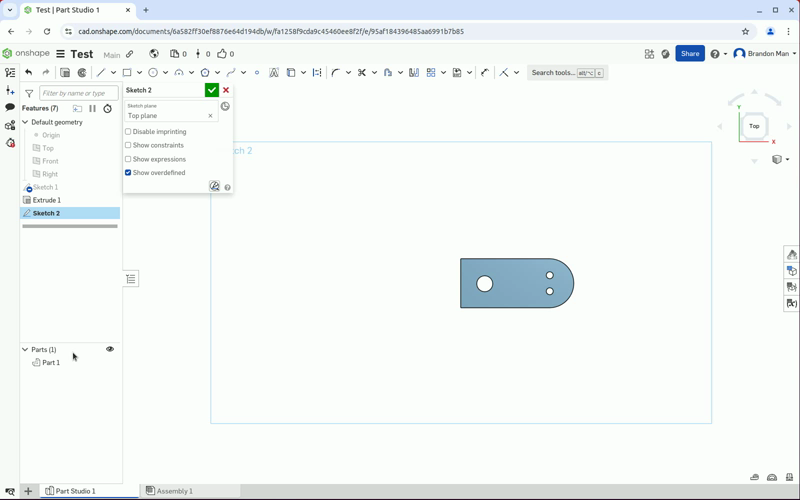
key(y)
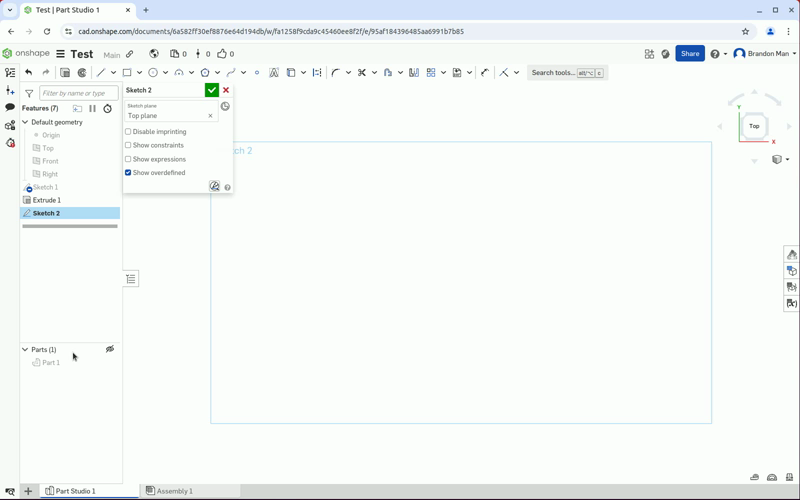
key(l)
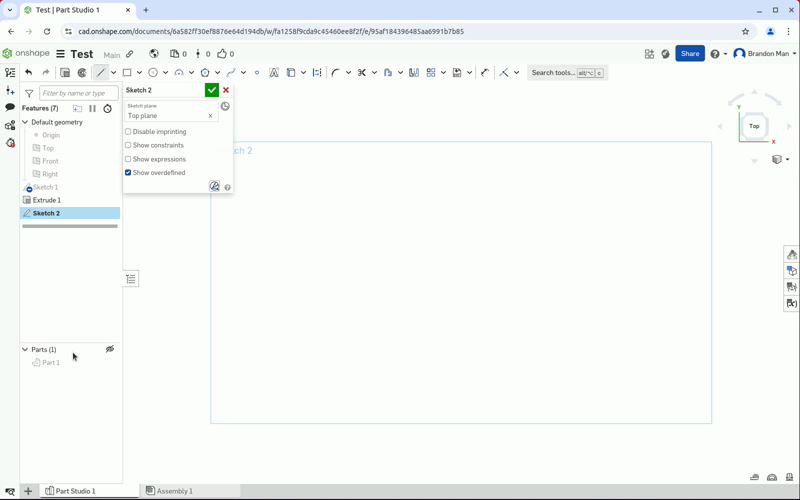
key_down(shift)
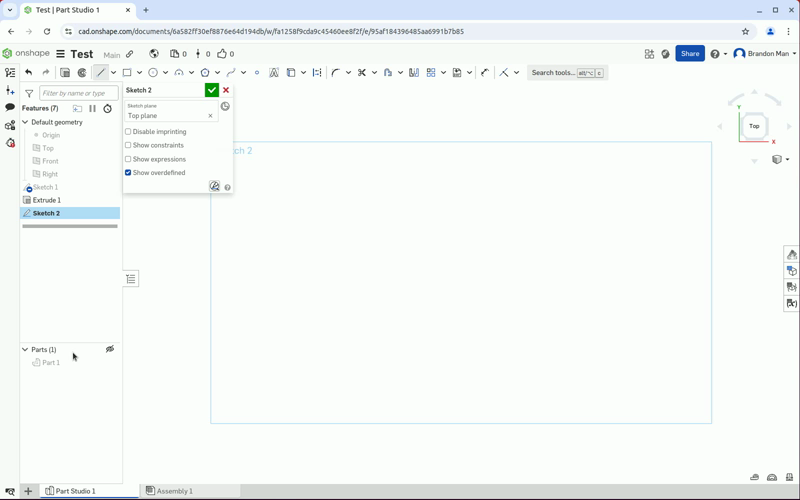
mouse_move(460, 307)
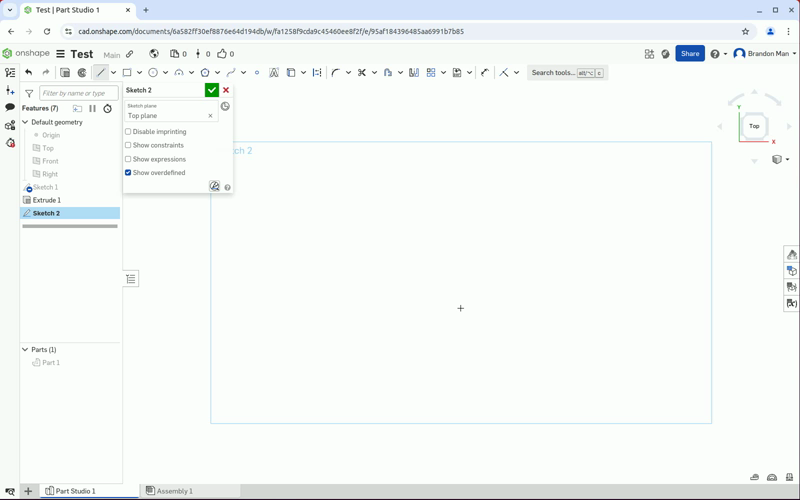
click(460, 307)
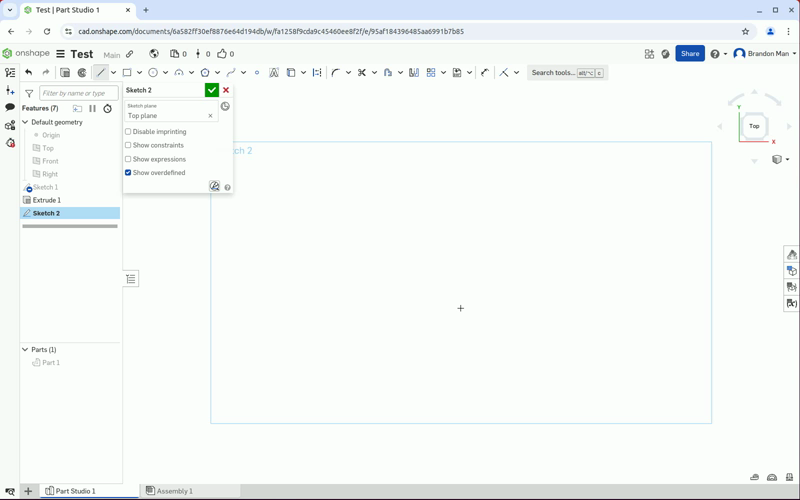
key_up(shift)
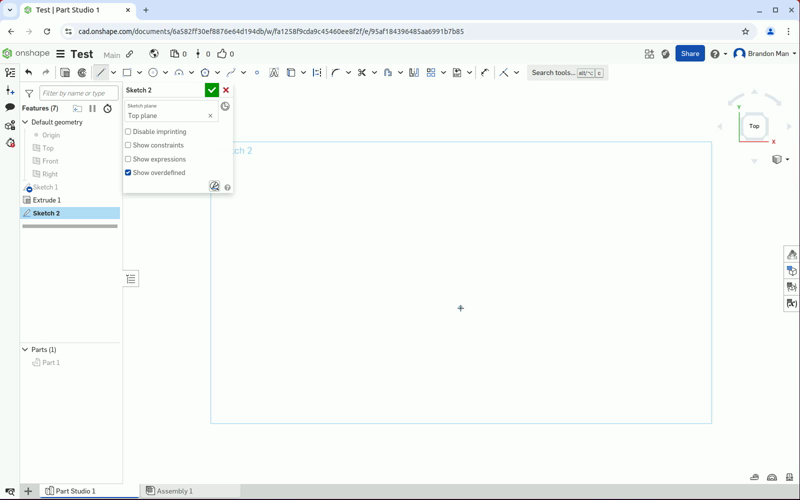
key_down(shift)
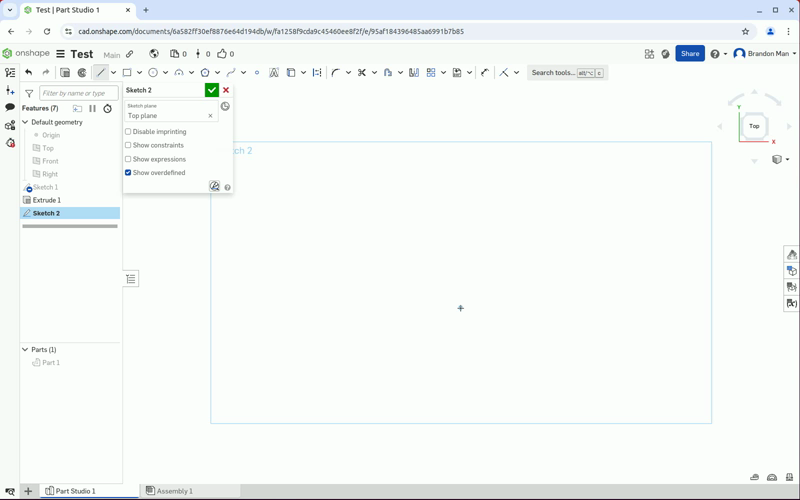
mouse_move(490, 307)
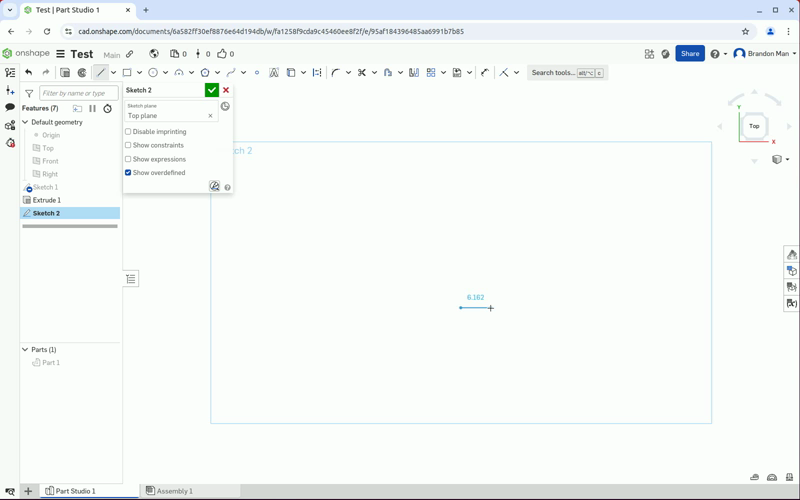
mouse_move(509, 307)
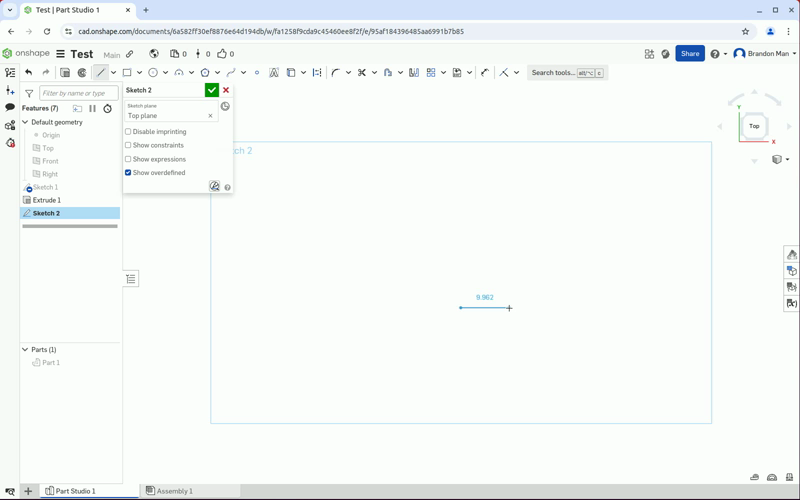
click(509, 307)
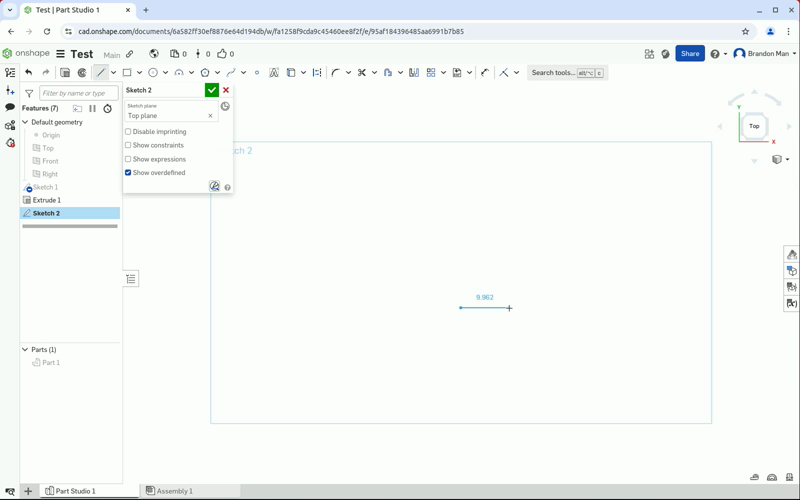
key_up(shift)
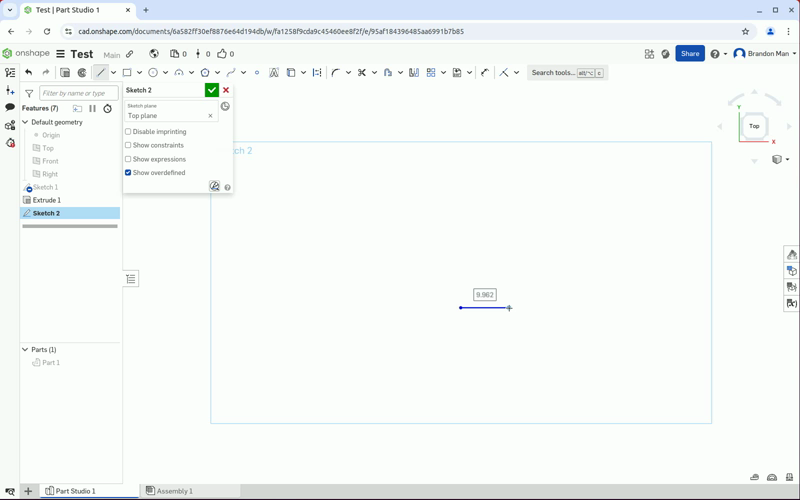
key_down(shift)
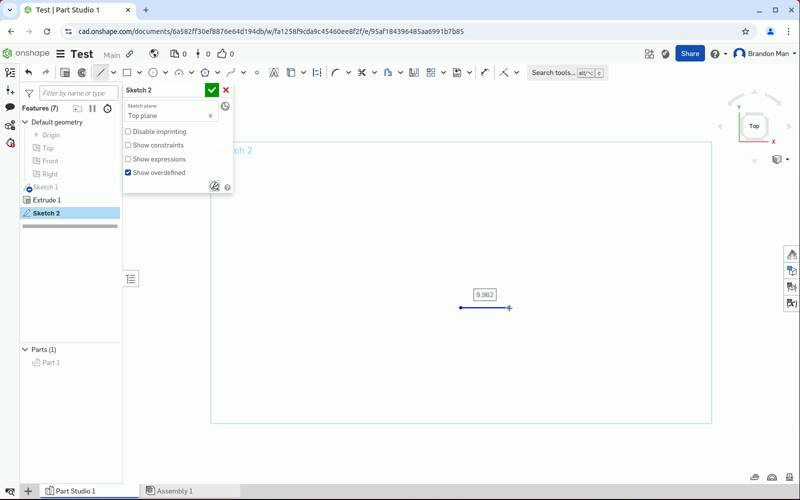
mouse_move(539, 307)
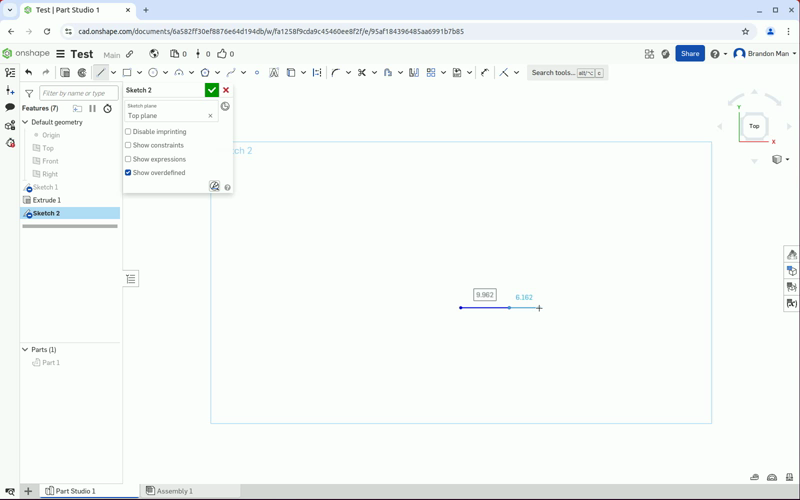
mouse_move(509, 258)
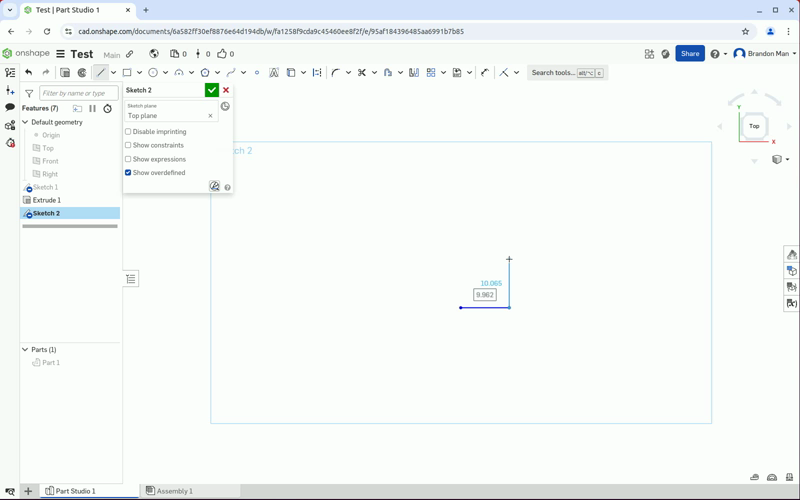
click(509, 258)
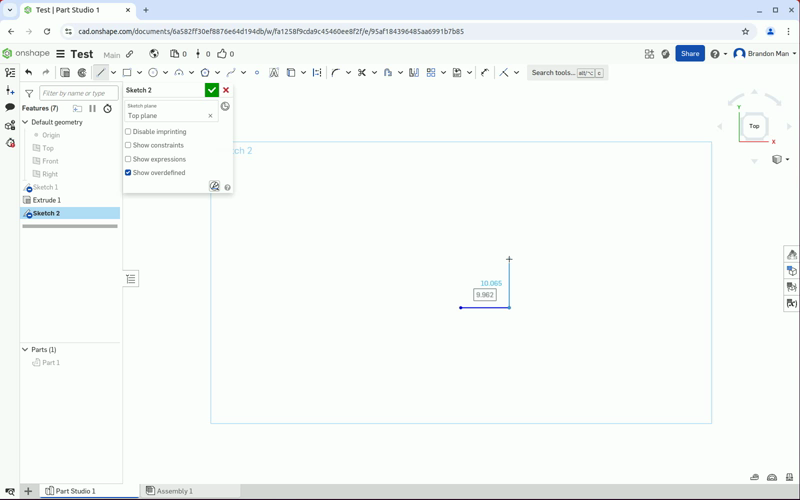
key_up(shift)
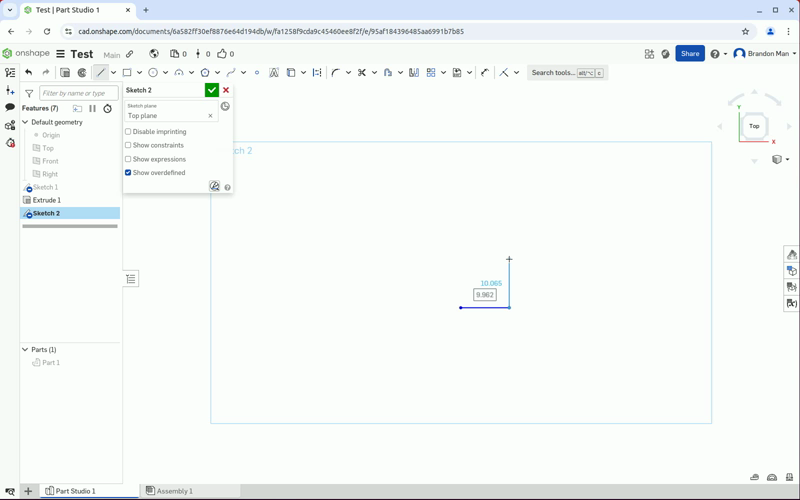
key_down(shift)
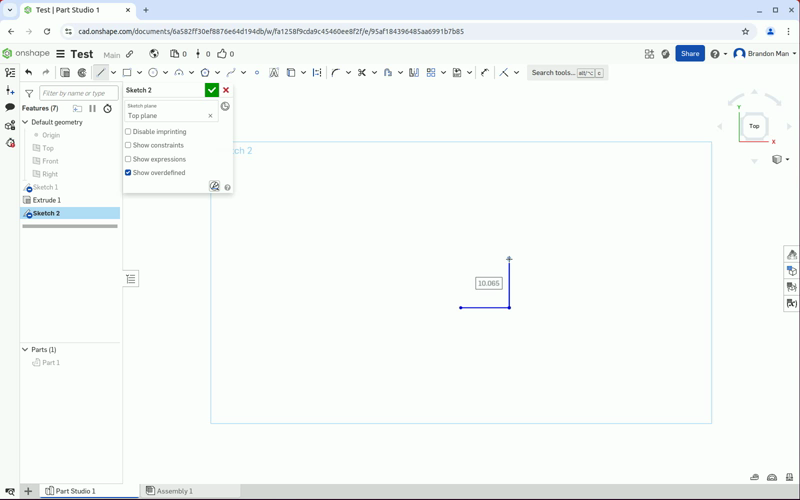
mouse_move(539, 258)
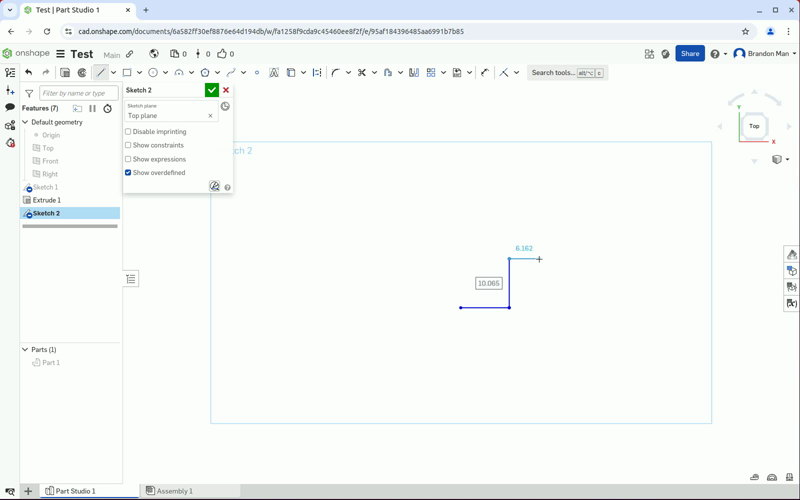
mouse_move(460, 258)
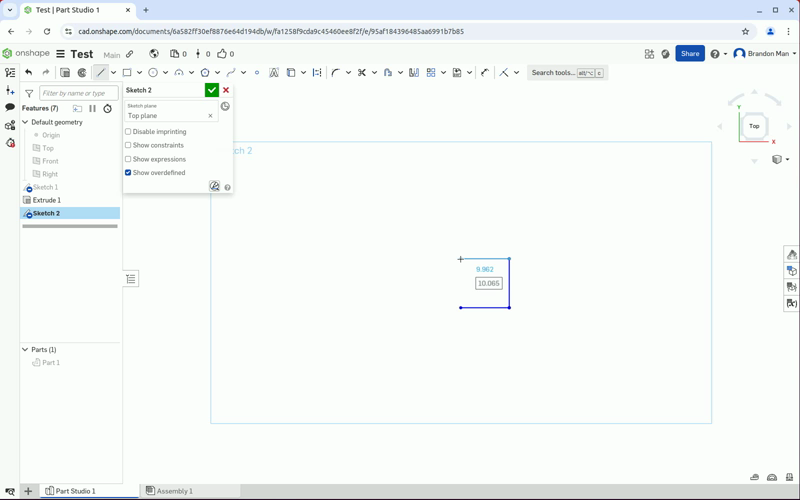
click(460, 258)
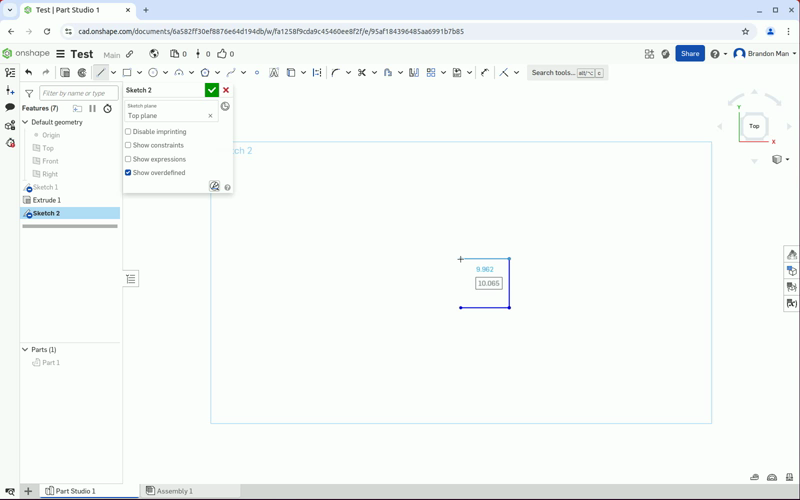
key_up(shift)
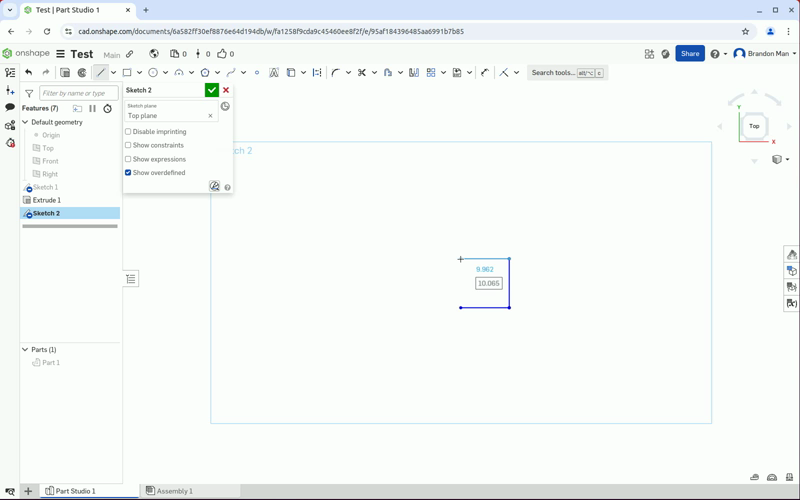
mouse_move(490, 258)
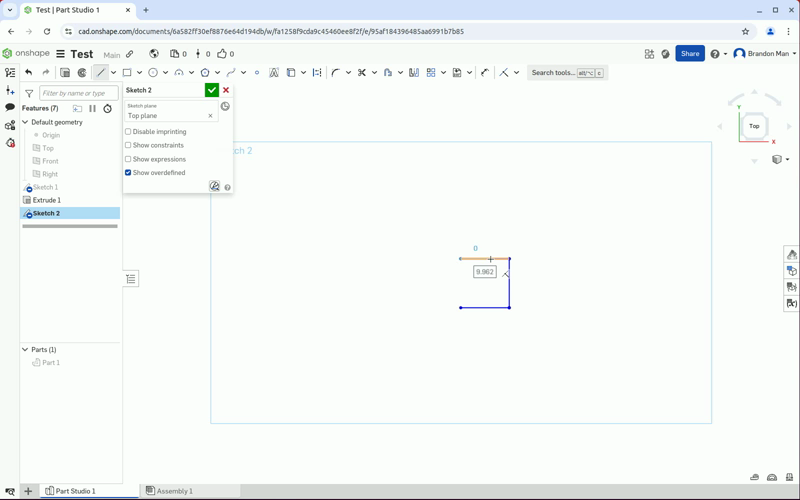
key_down(shift)
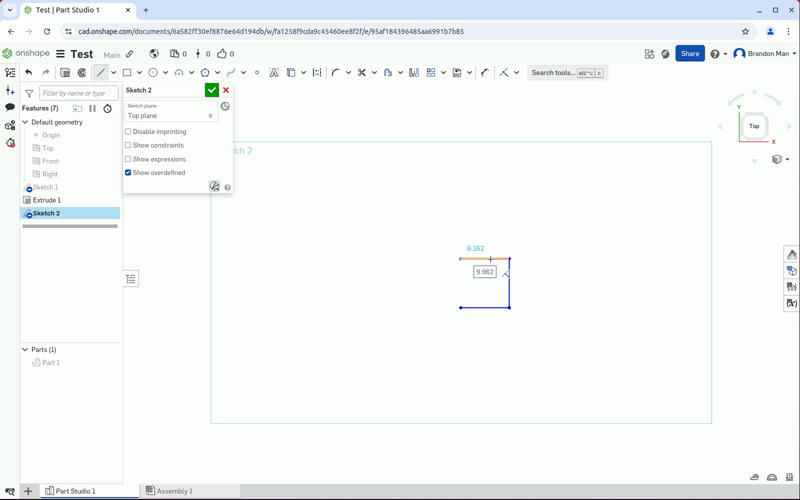
mouse_move(460, 307)
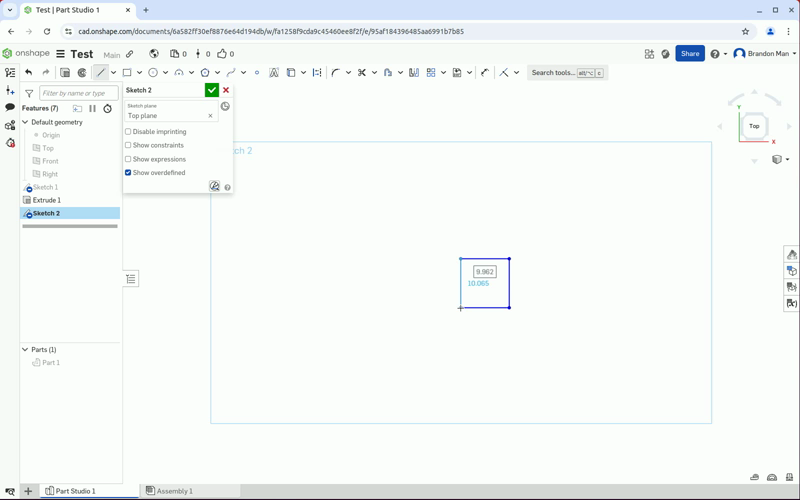
key_up(shift)
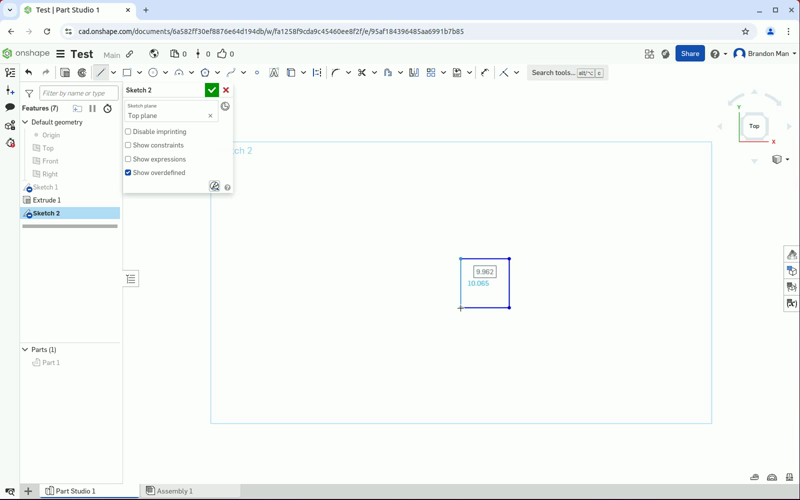
click(460, 307)
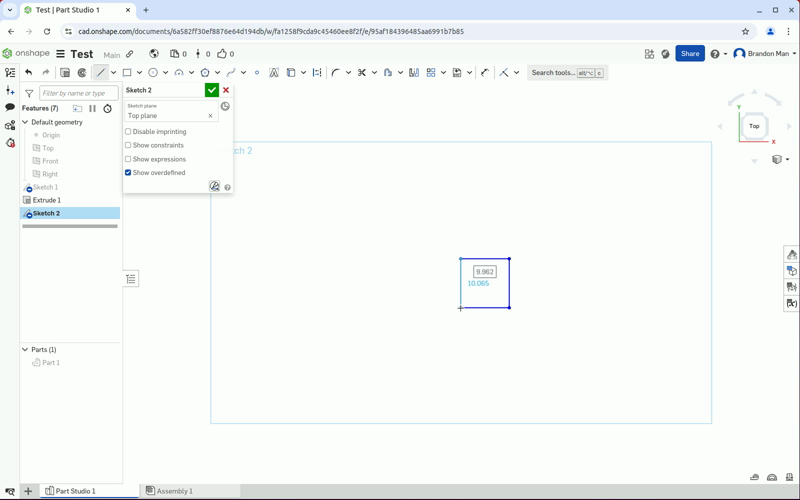
key(esc)
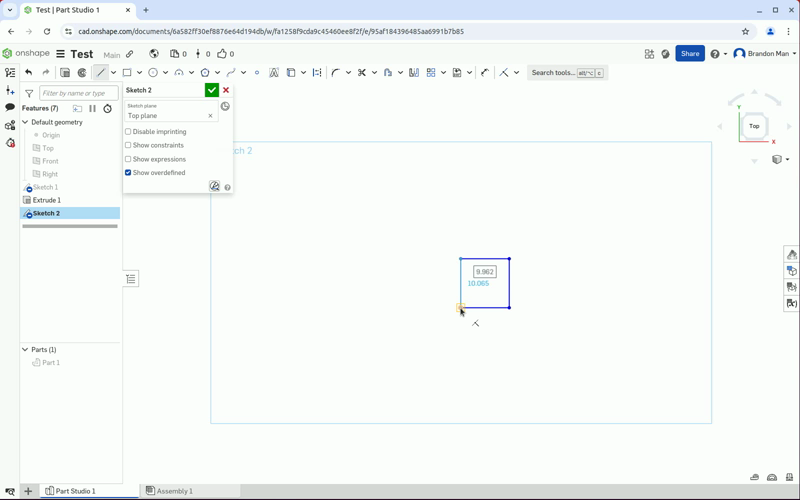
key(c)
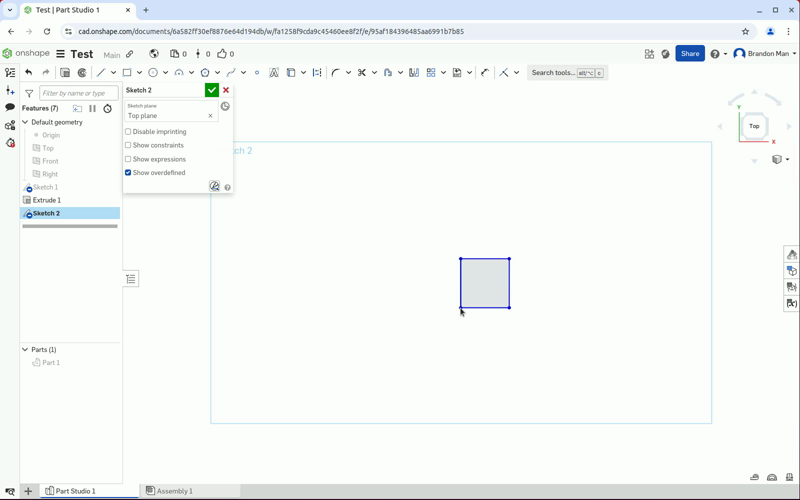
key_down(shift)
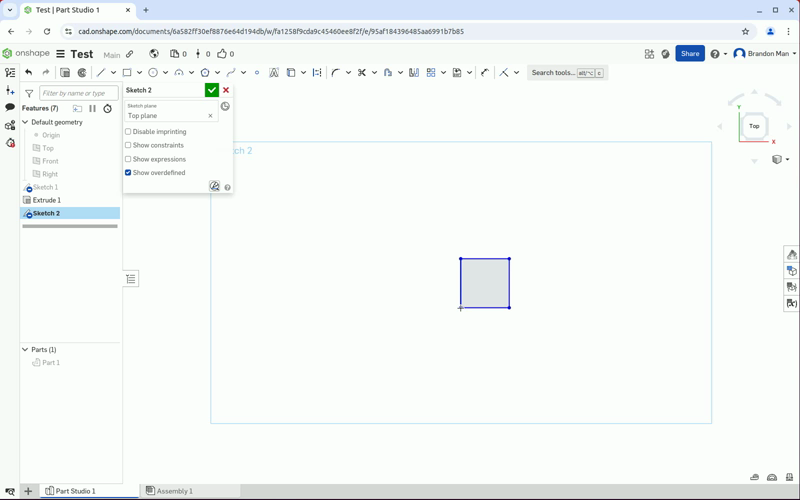
mouse_move(485, 282)
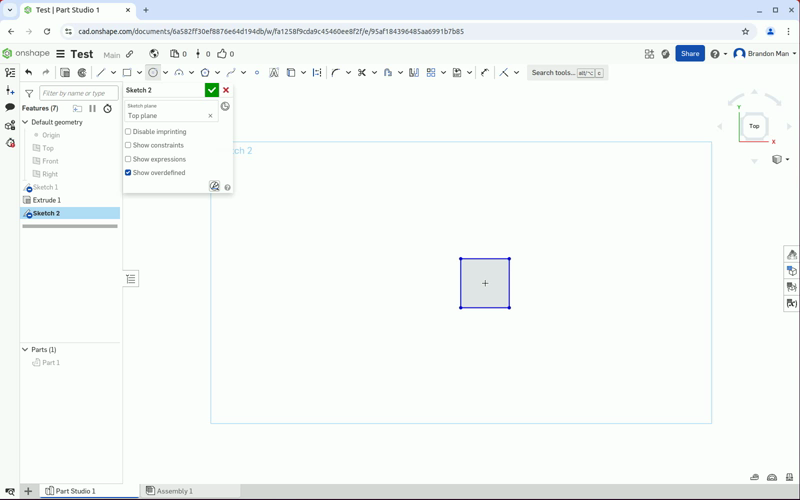
click(485, 282)
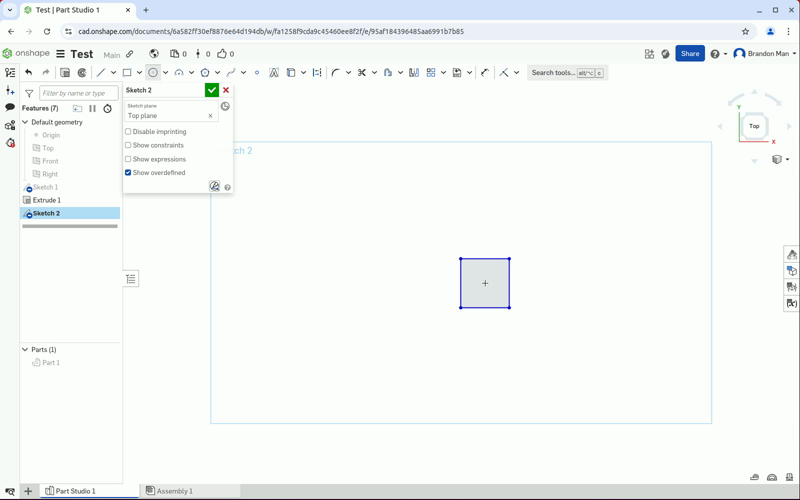
key_up(shift)
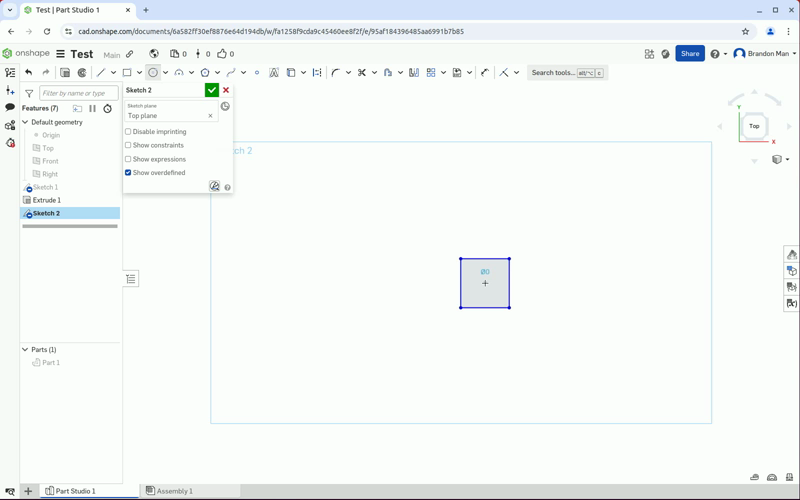
mouse_move(493, 282)
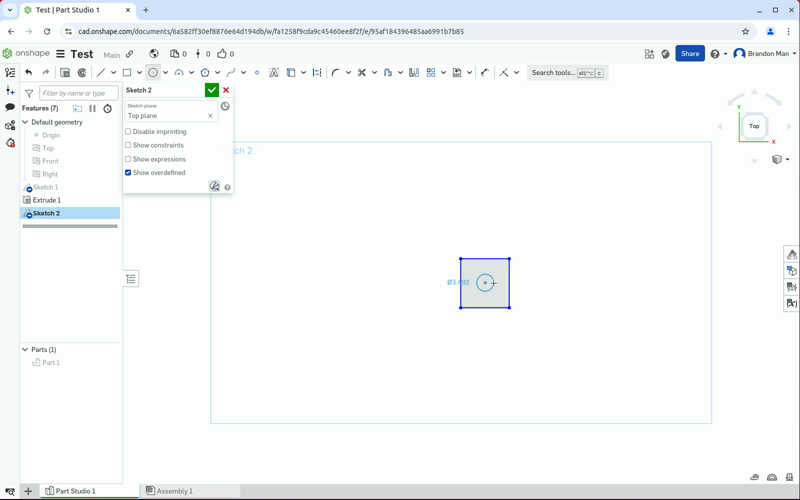
click(493, 282)
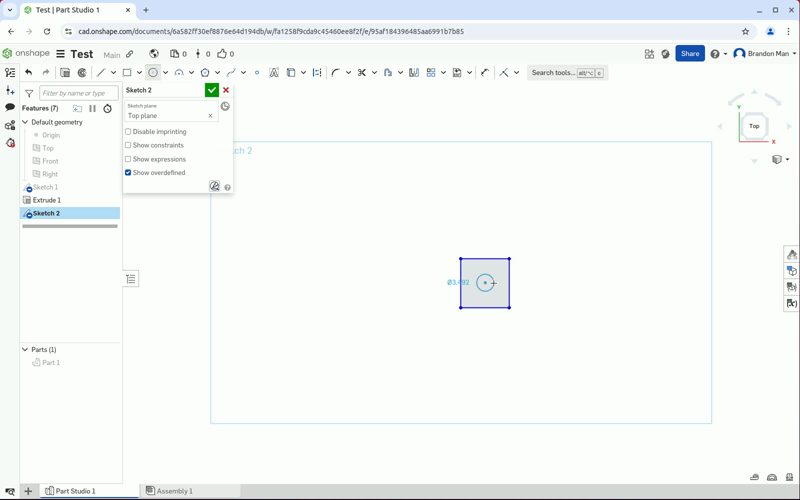
key(esc)
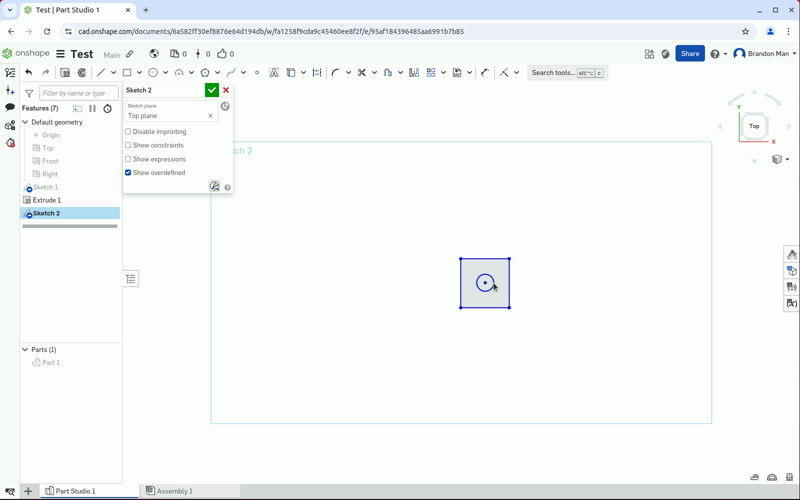
mouse_move(478, 289)
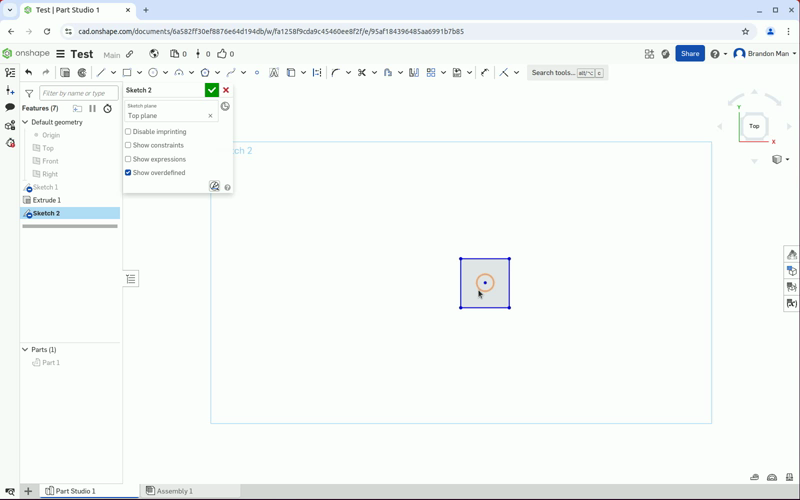
click(478, 289)
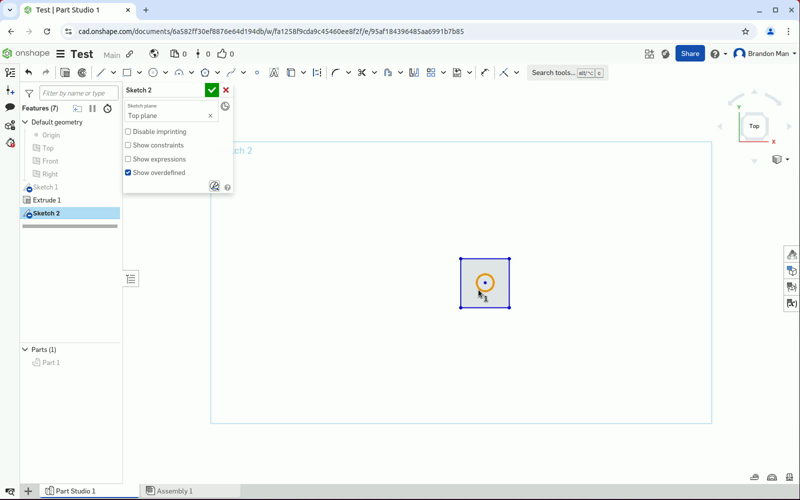
mouse_move(73, 352)
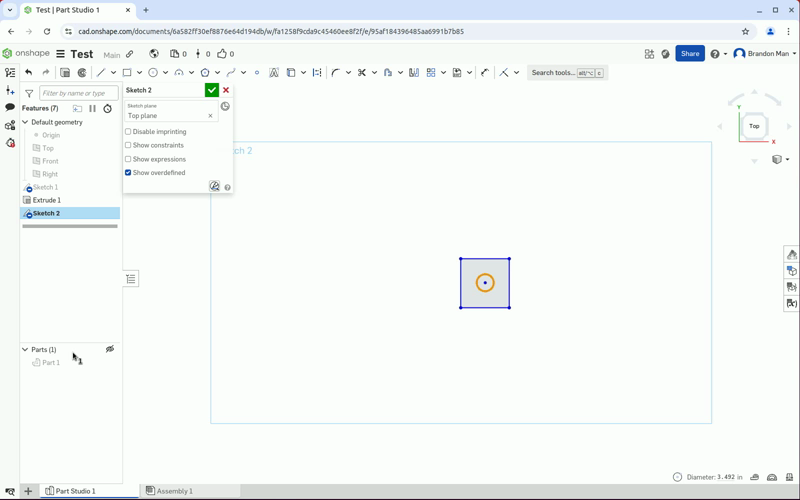
key(shift+y)
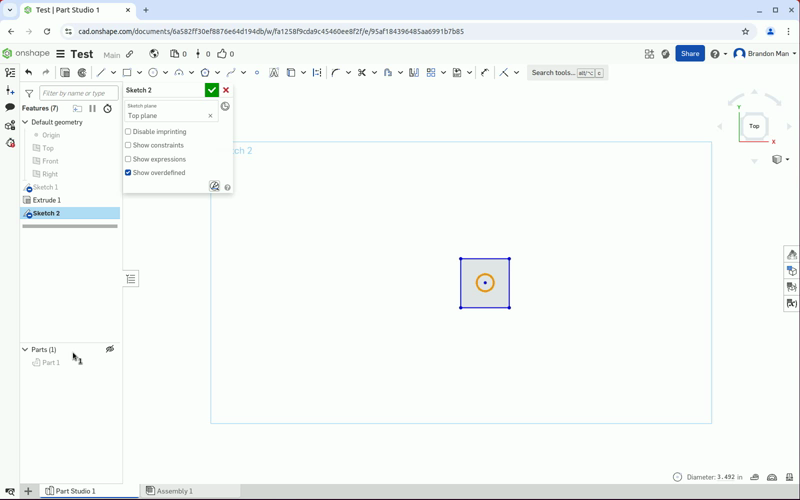
key(shift+e)
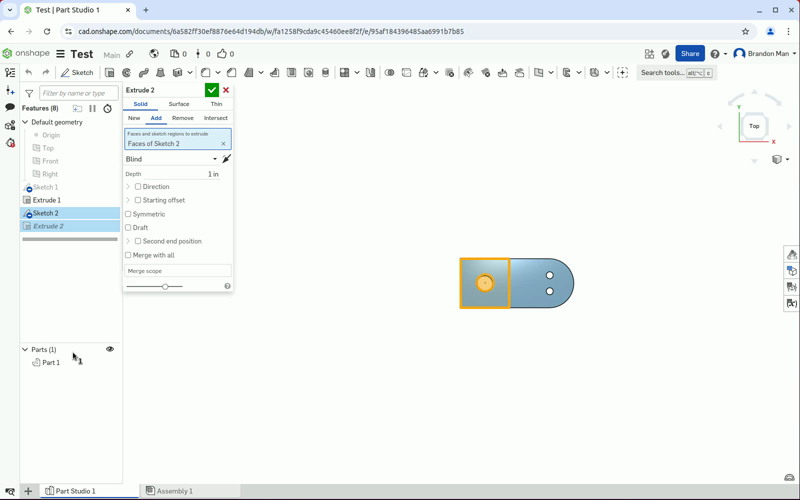
mouse_move(143, 106)
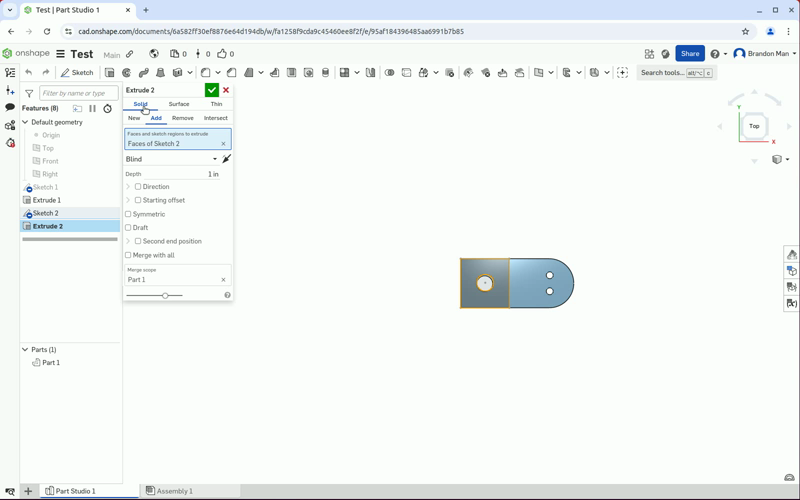
click(143, 106)
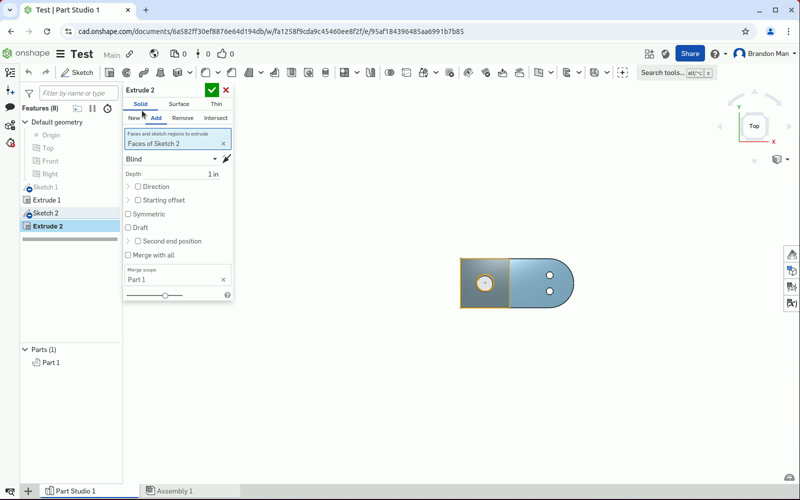
mouse_move(137, 120)
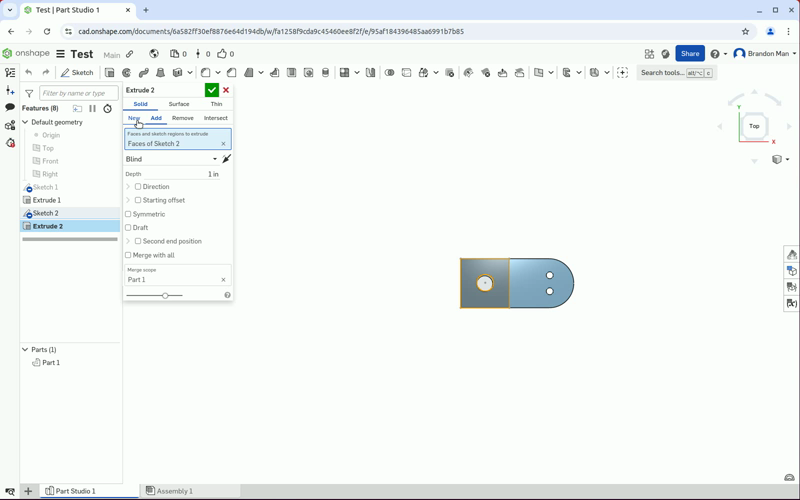
click(137, 120)
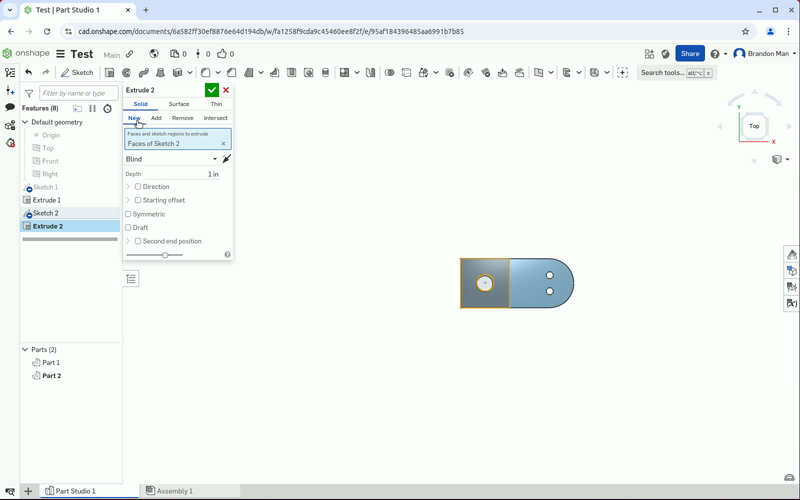
key(tab, 4)
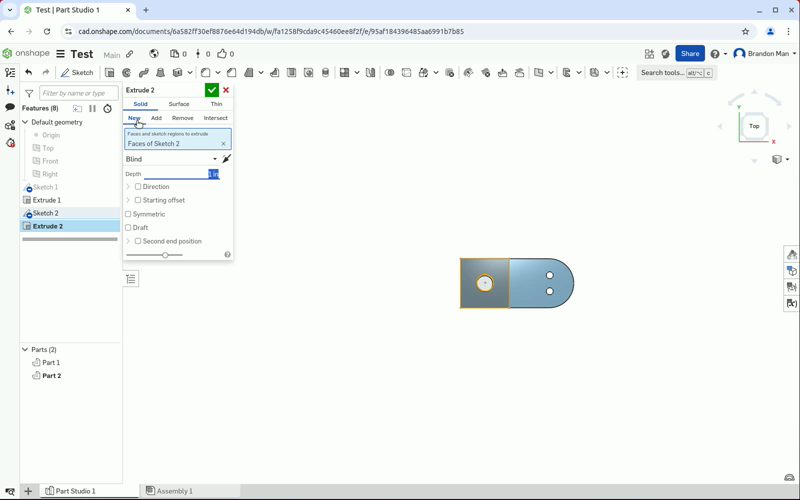
text(10.11)
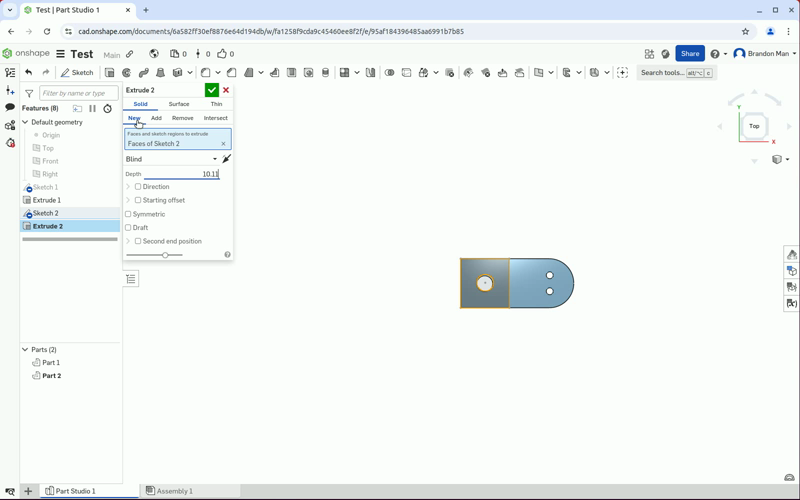
key(tab, 3)
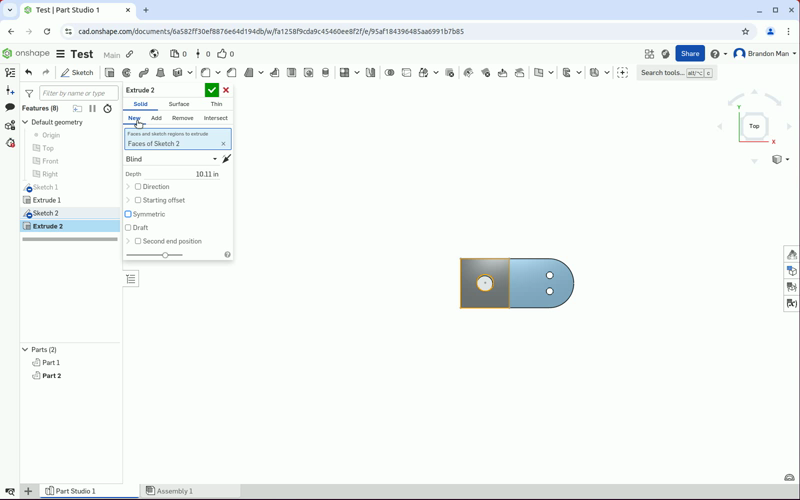
key(space)
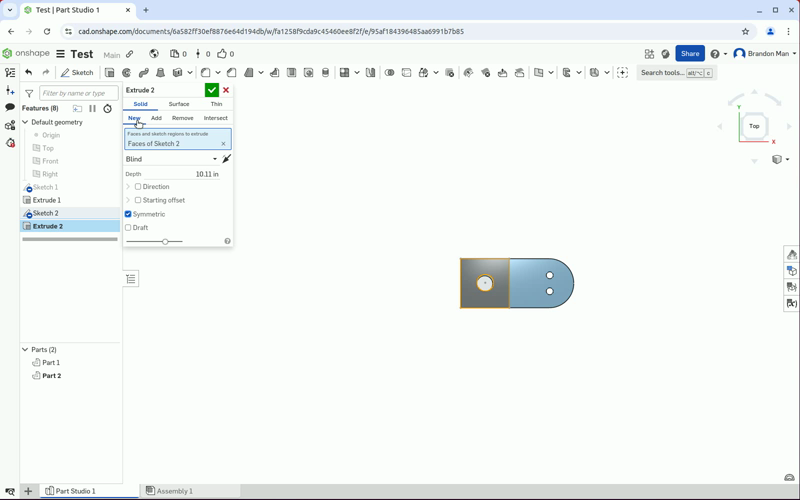
key(enter)
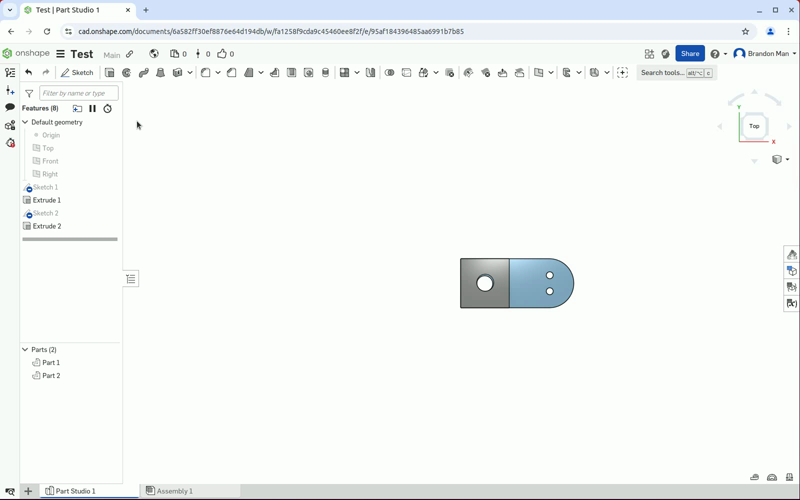
key(shift+h)
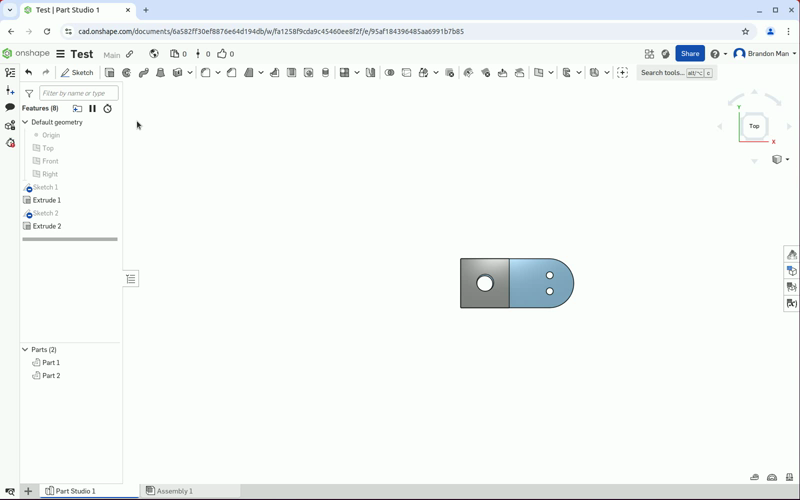
key(shift+h)
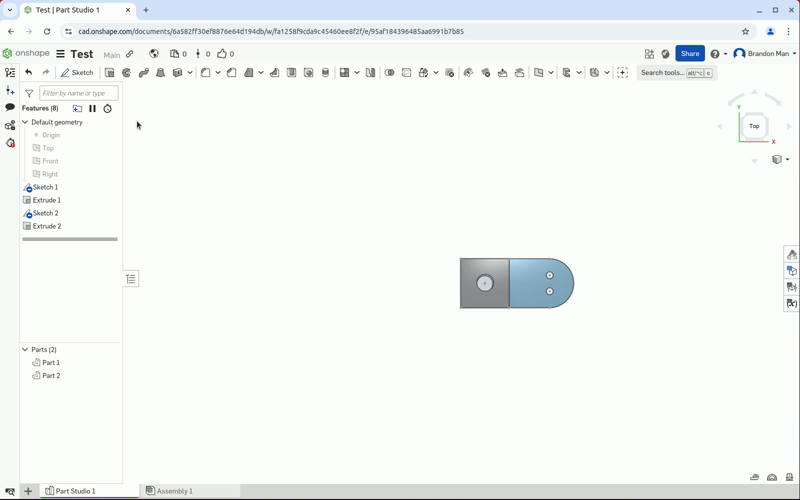
key(shift+7)
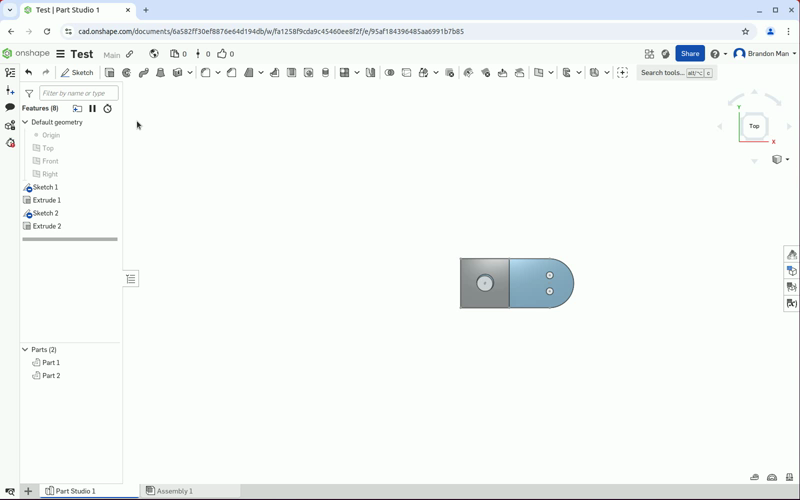
key(up, 3)
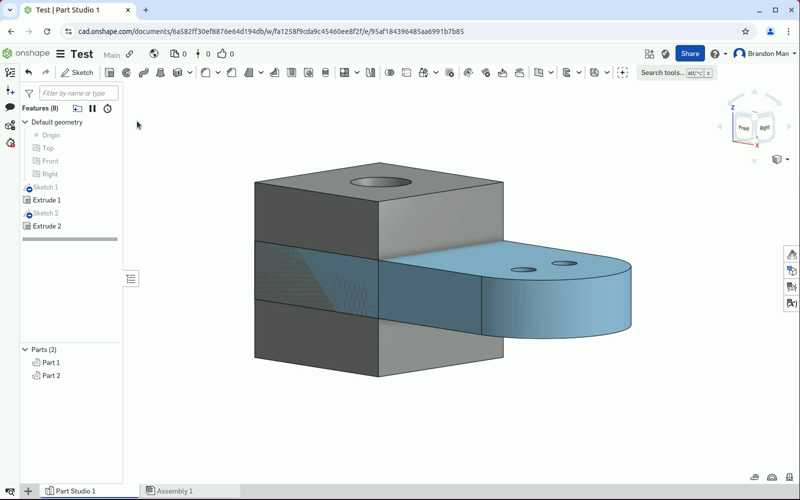
key(left, 3)
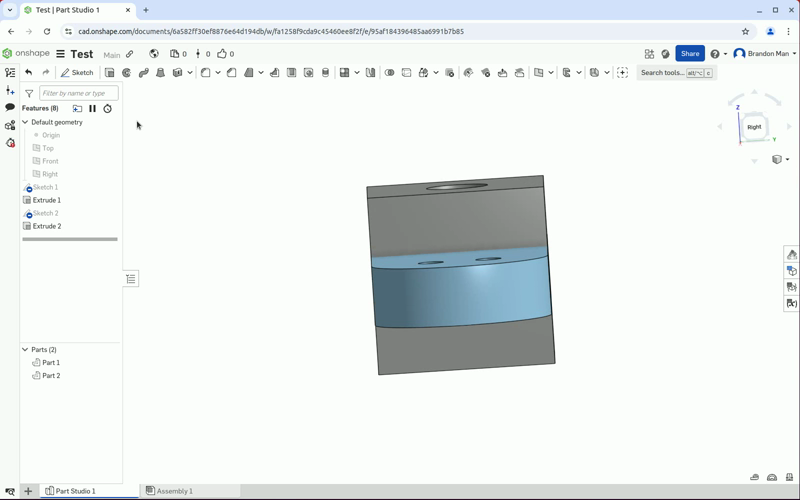
key(right, 3)
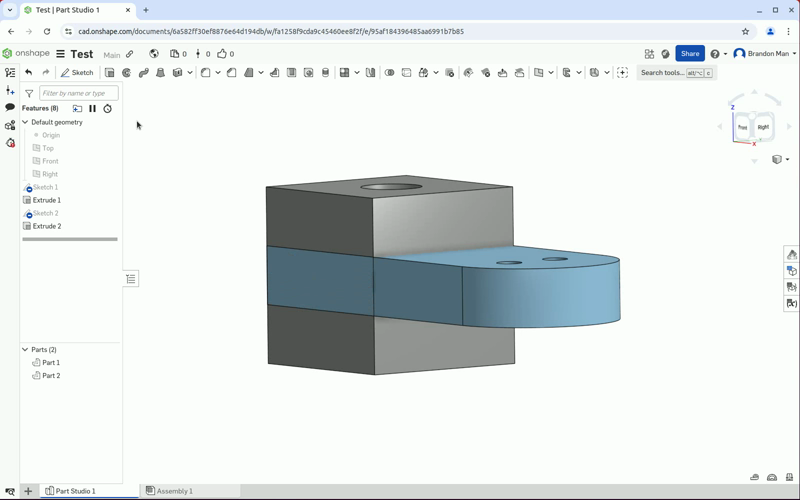
key(down, 3)
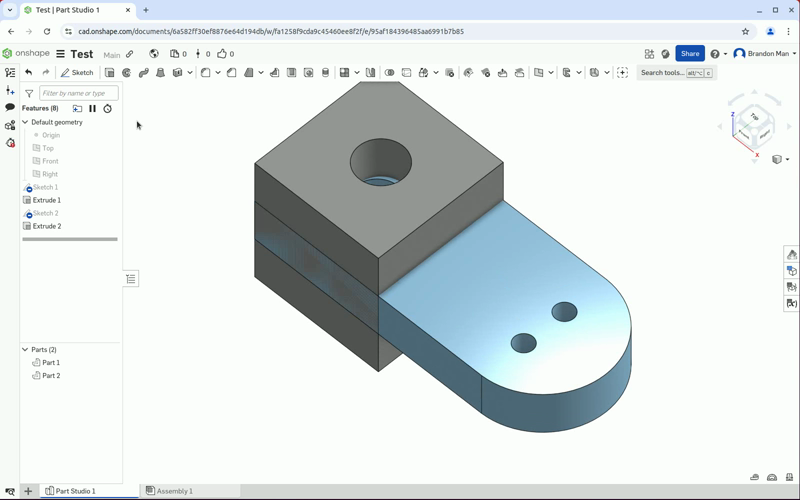
mouse_move(73, 189)
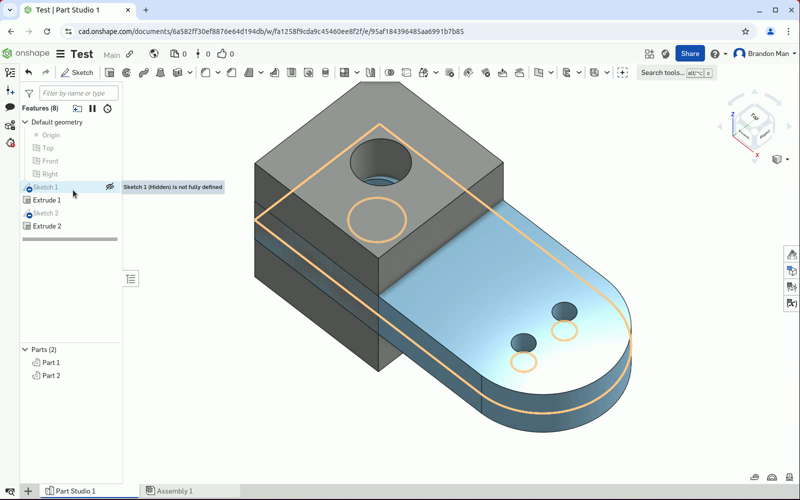
click(73, 189)